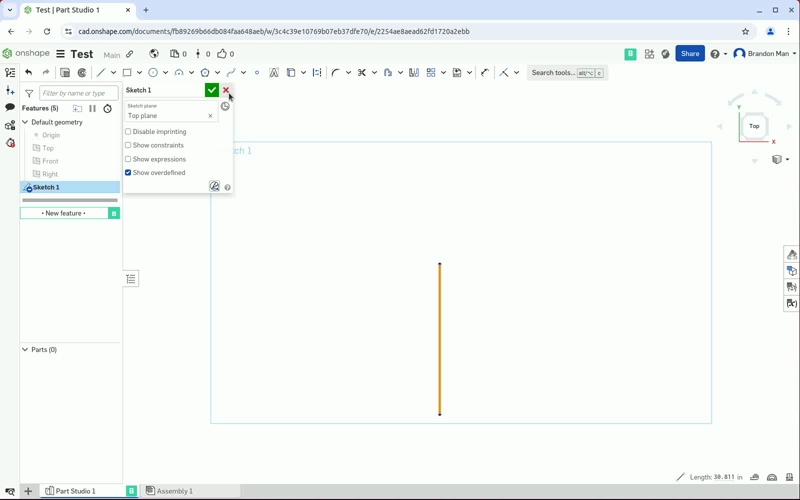
key(shift+h)
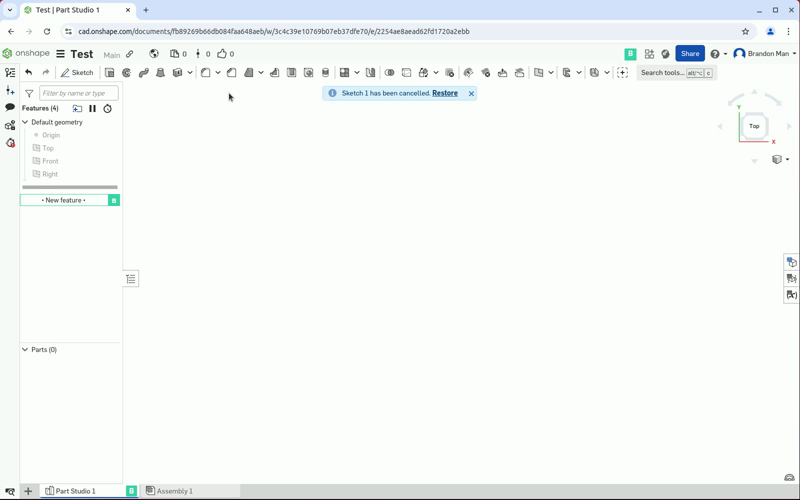
mouse_move(73, 352)
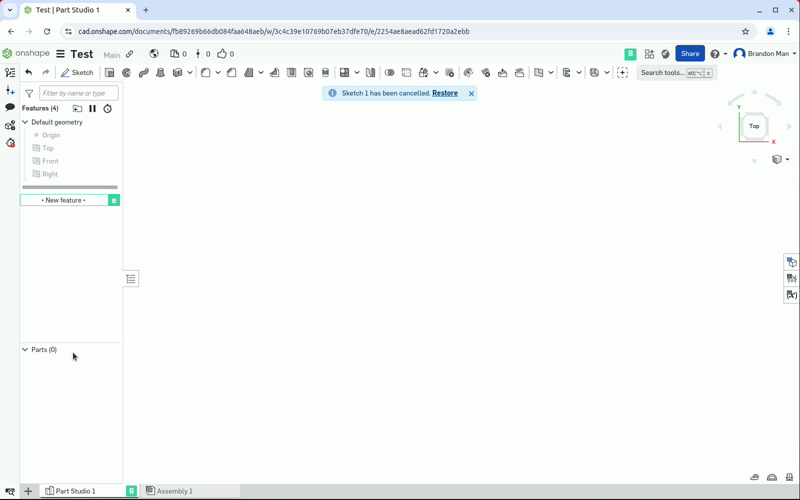
key(y)
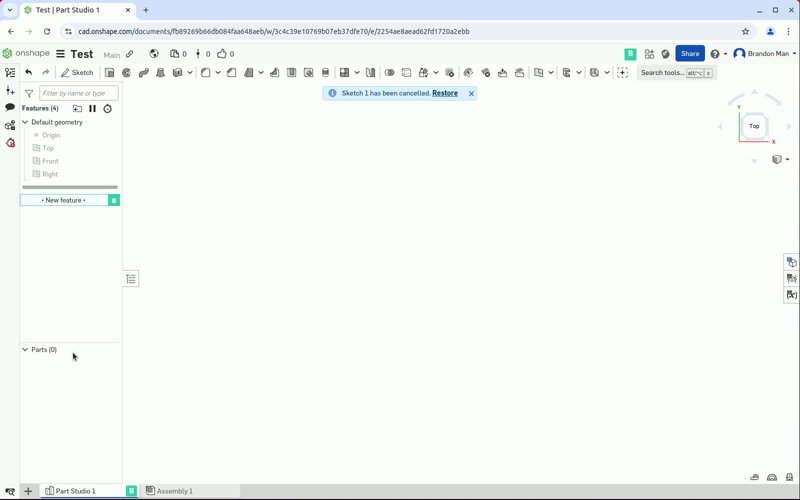
key(shift+p)
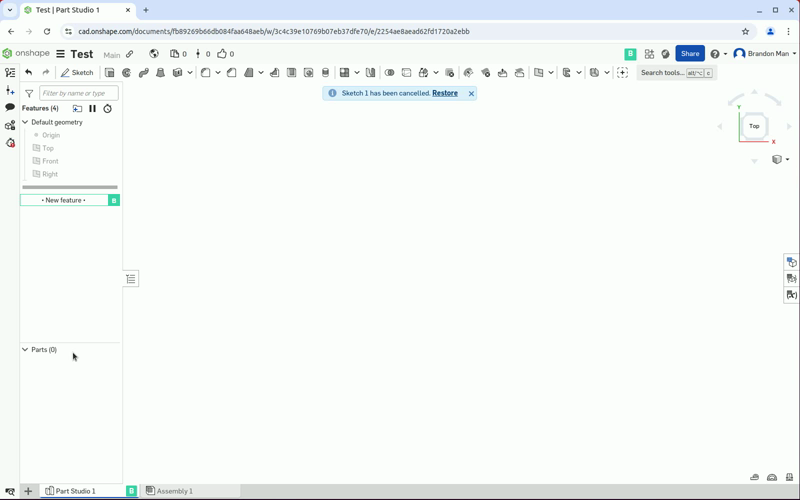
key(space)
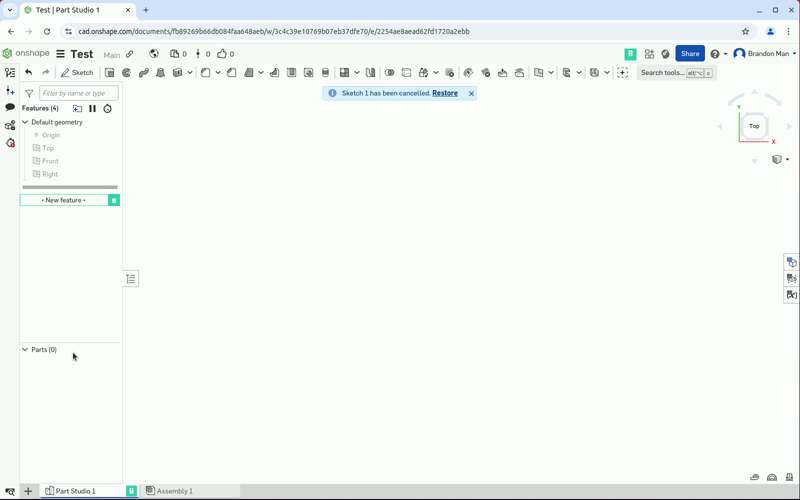
key_down(shift)
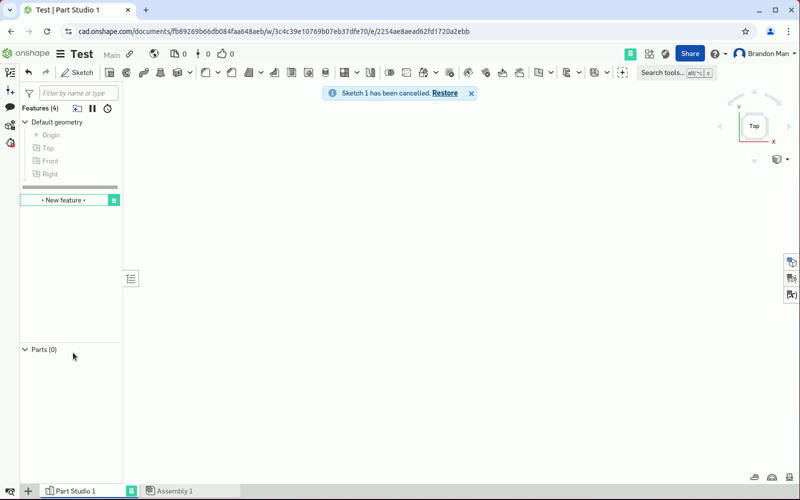
key(up)
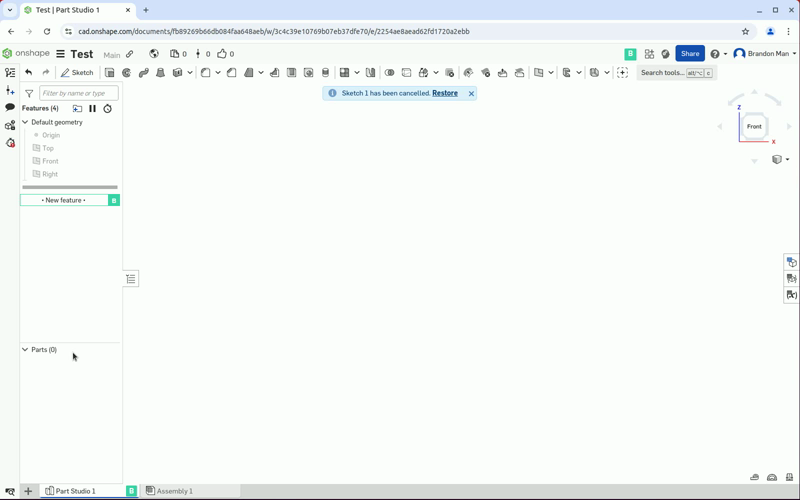
key_up(shift)
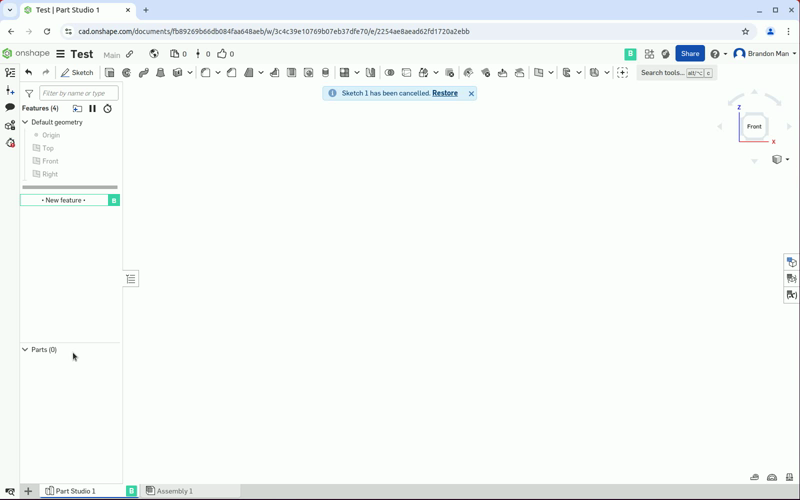
mouse_move(73, 352)
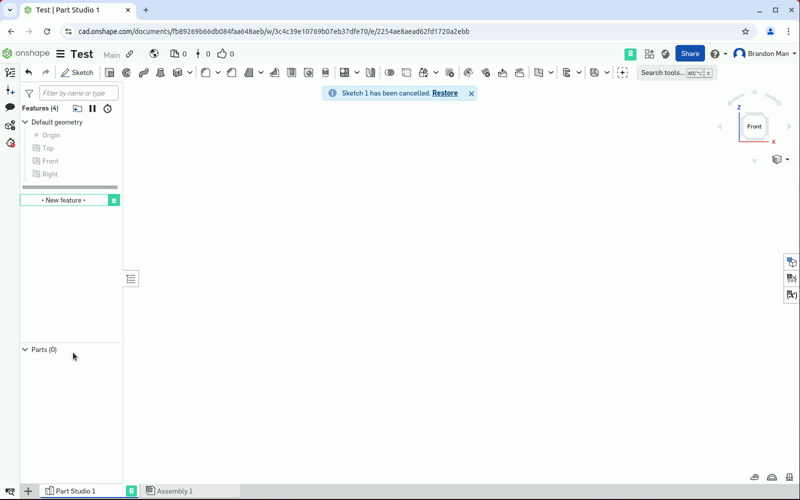
key(shift+y)
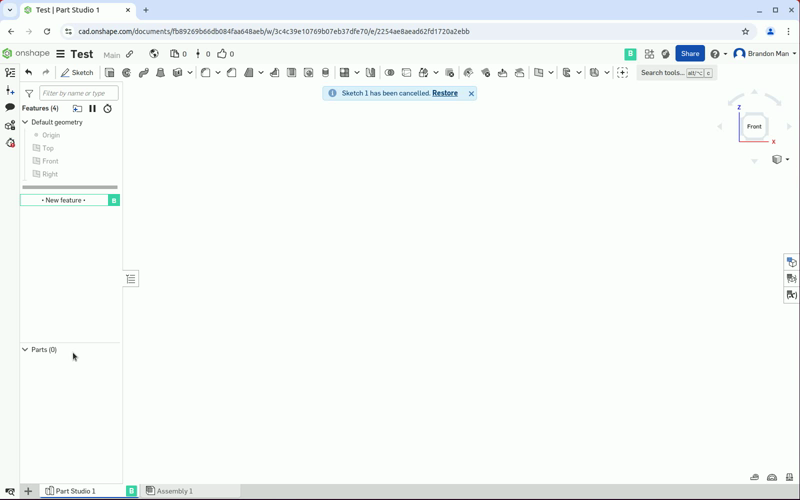
key(shift+s)
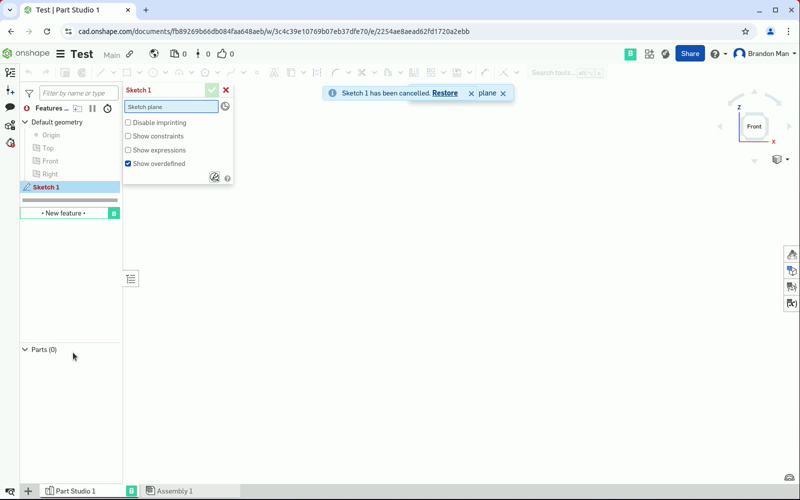
mouse_move(73, 163)
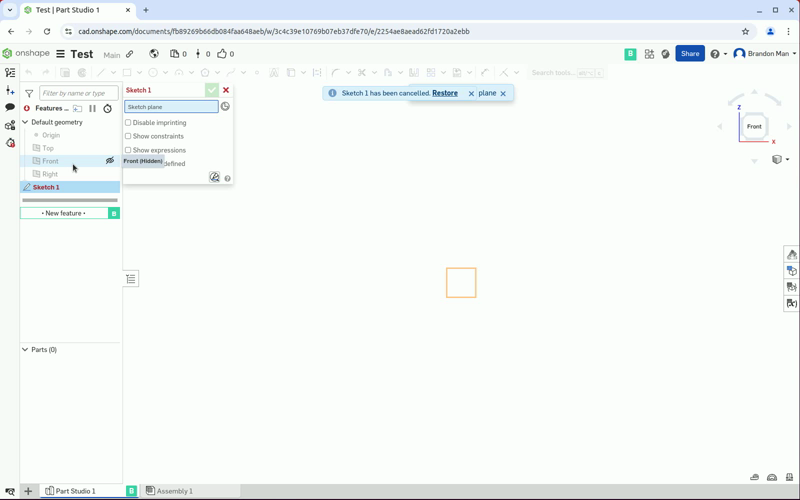
click(73, 163)
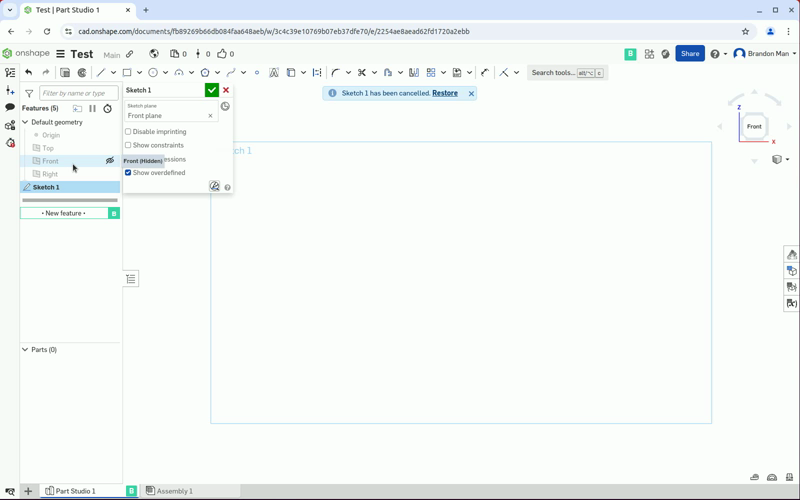
mouse_move(73, 352)
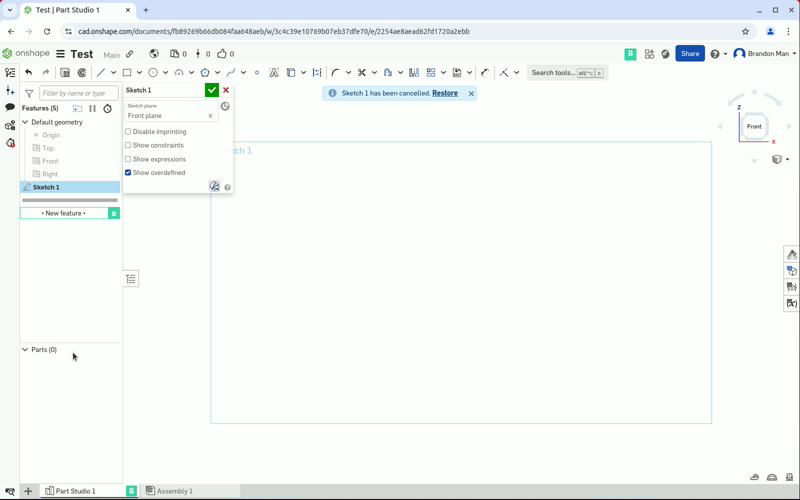
key(y)
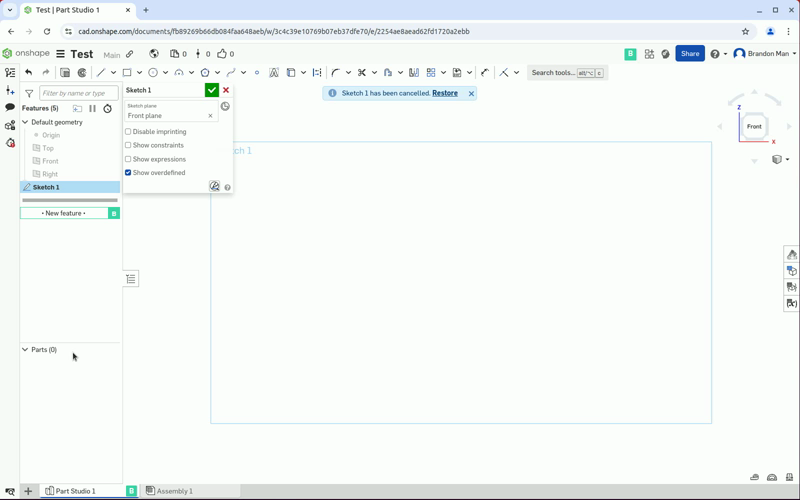
key(l)
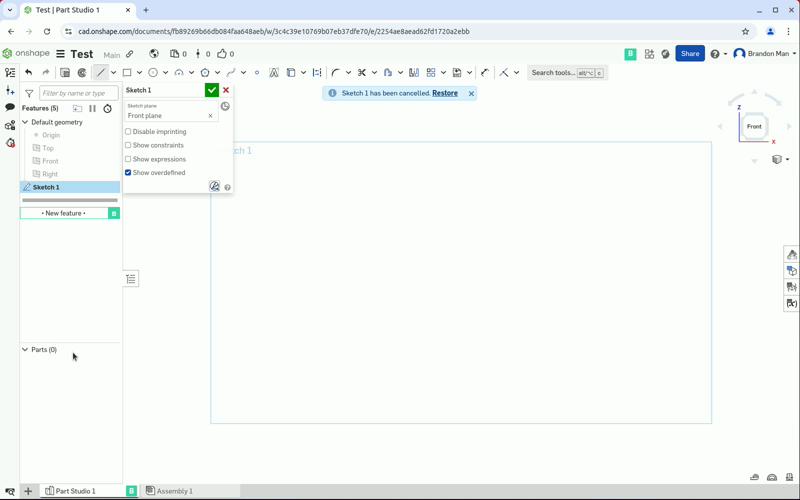
key_down(shift)
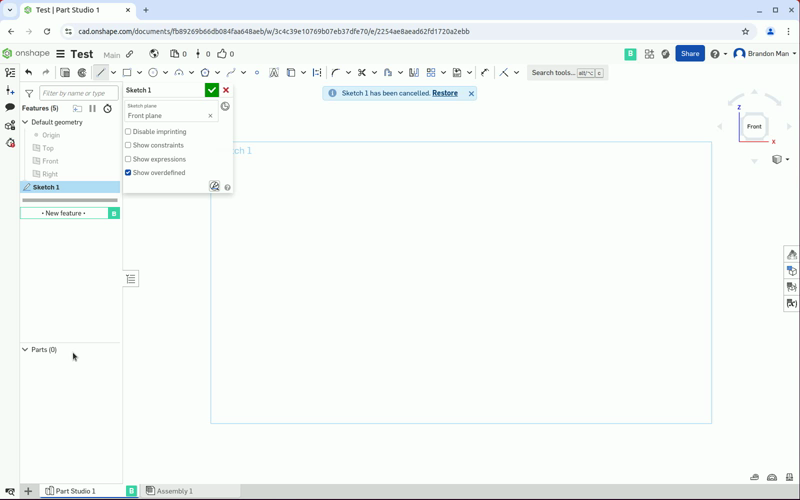
mouse_move(348, 266)
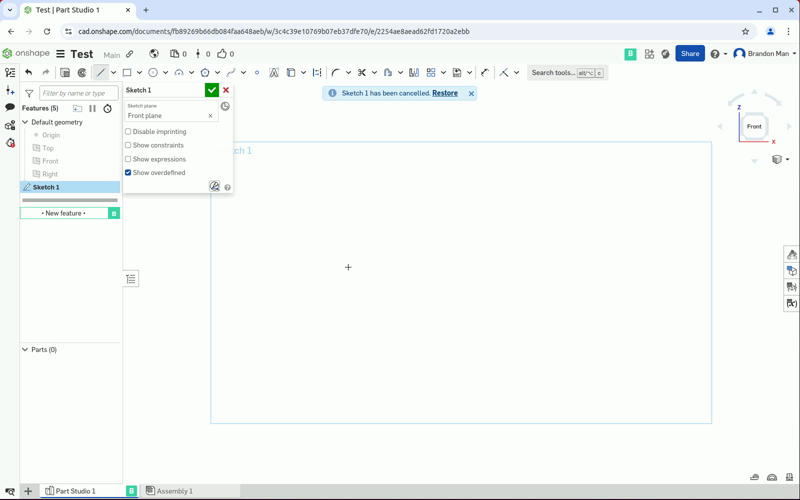
click(348, 266)
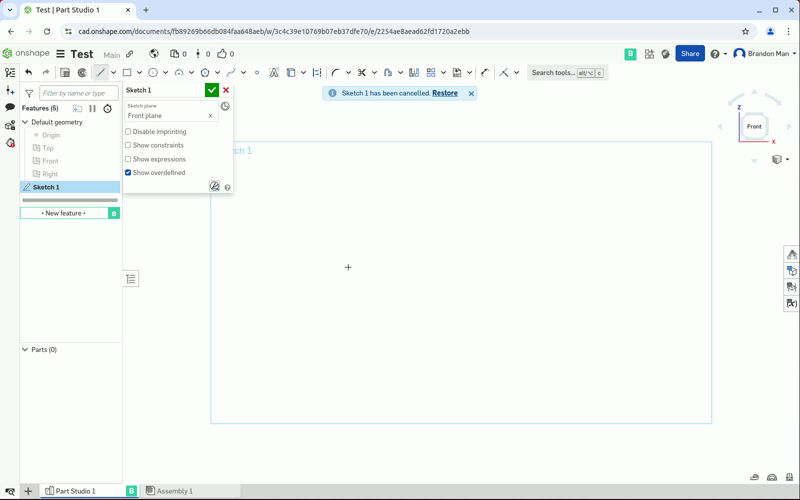
key_up(shift)
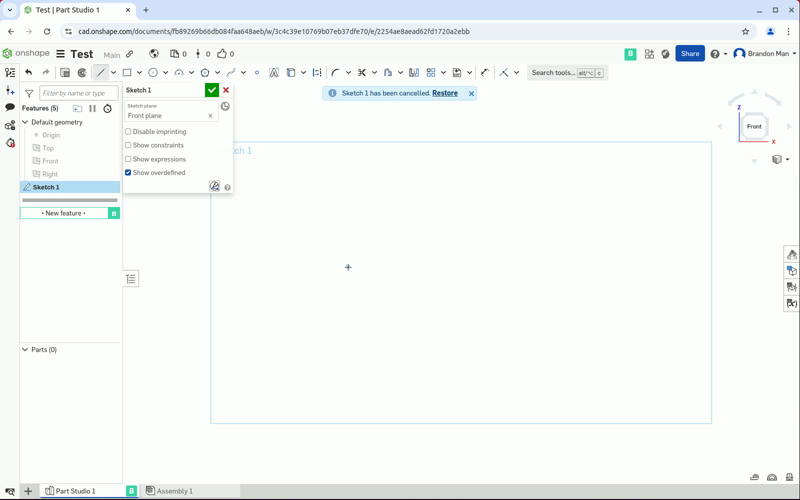
key_down(shift)
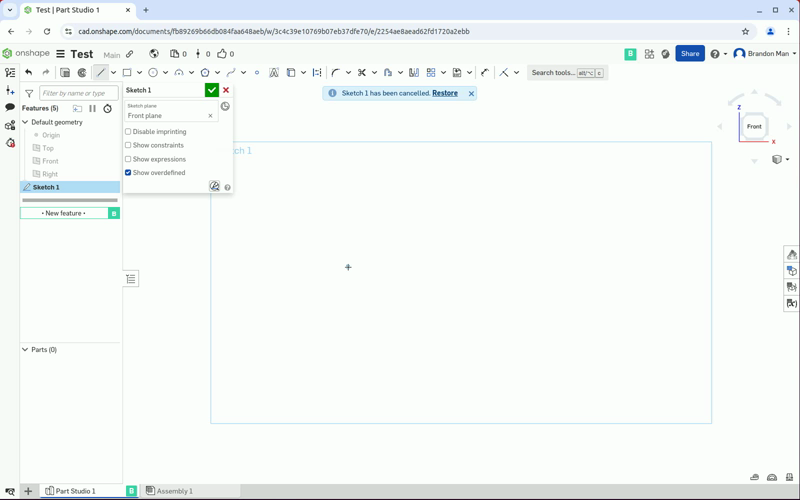
mouse_move(378, 266)
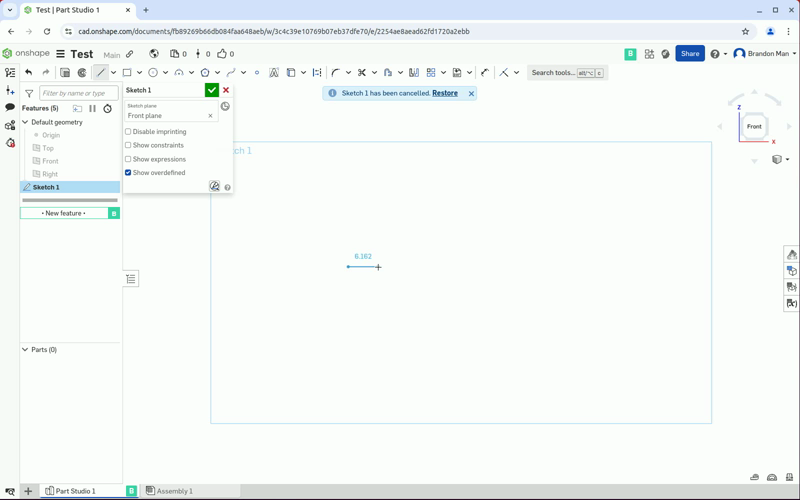
mouse_move(362, 266)
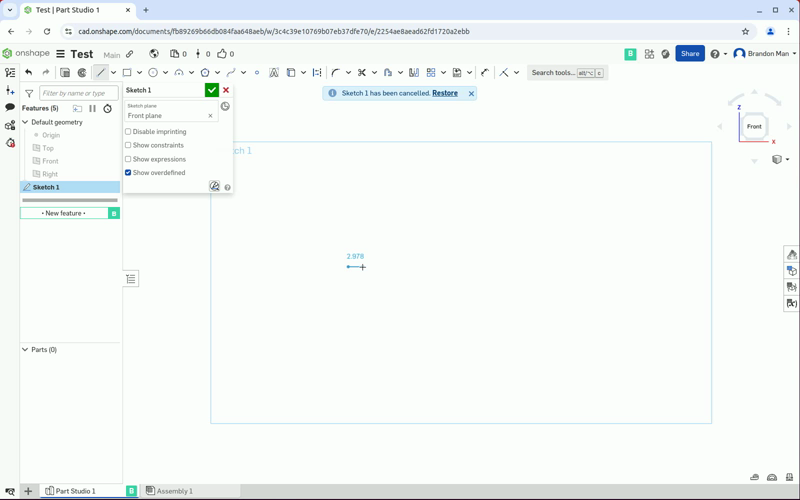
click(362, 266)
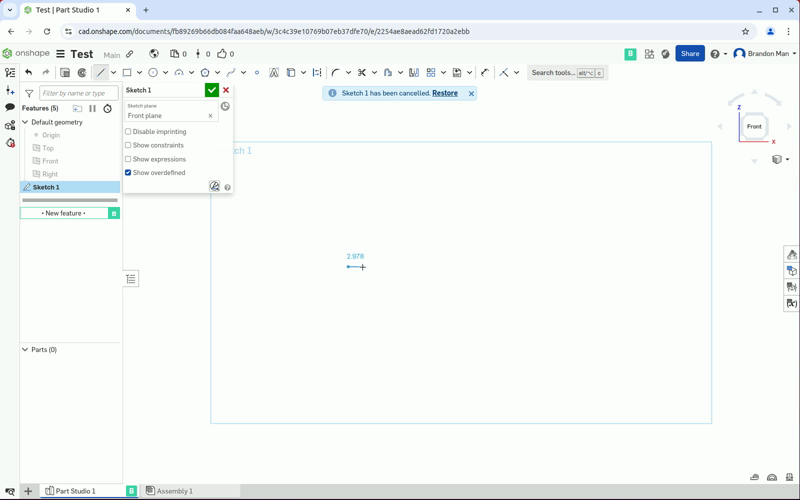
key_up(shift)
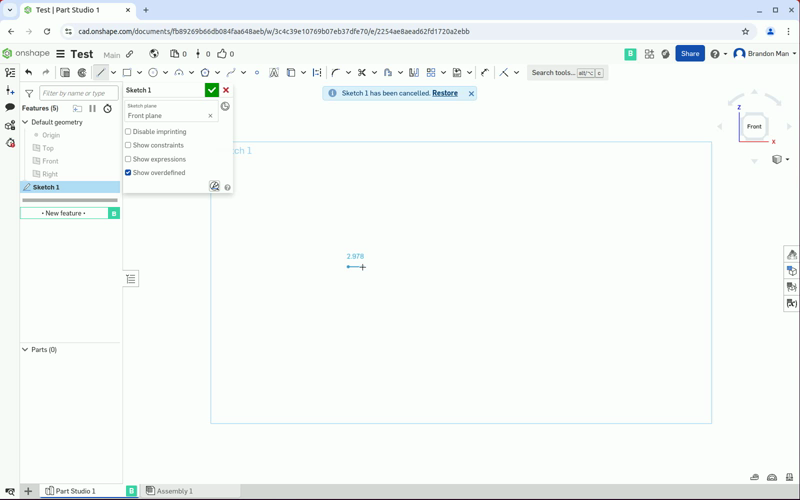
key_down(shift)
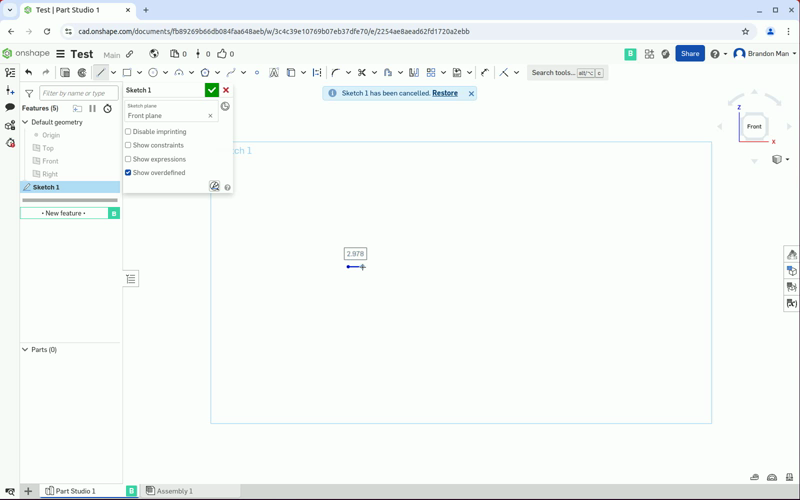
mouse_move(392, 266)
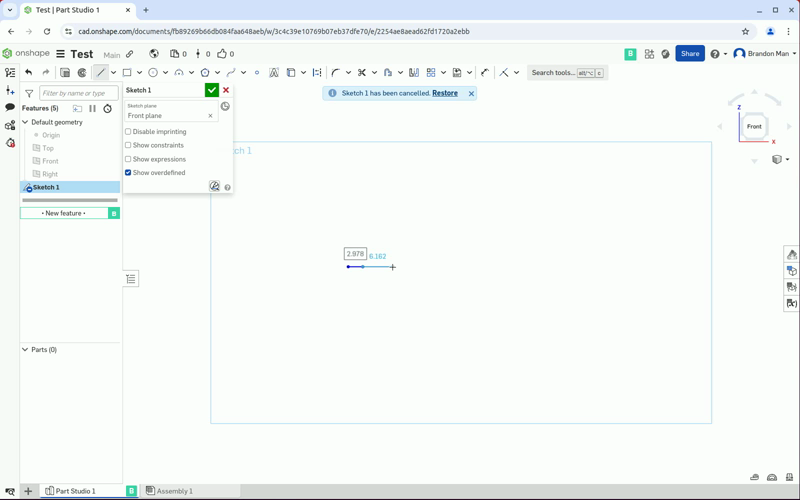
mouse_move(362, 240)
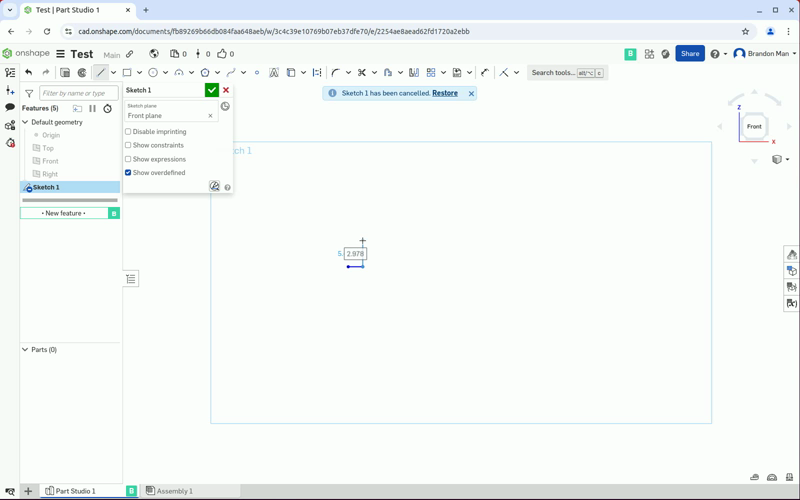
click(362, 240)
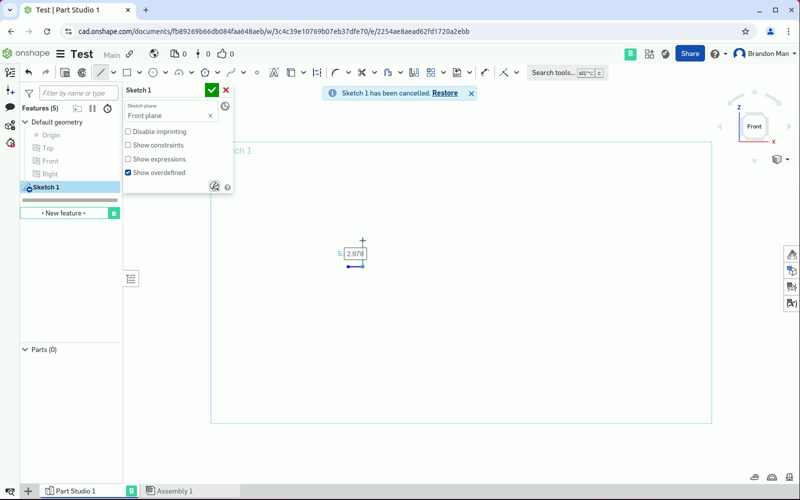
key_up(shift)
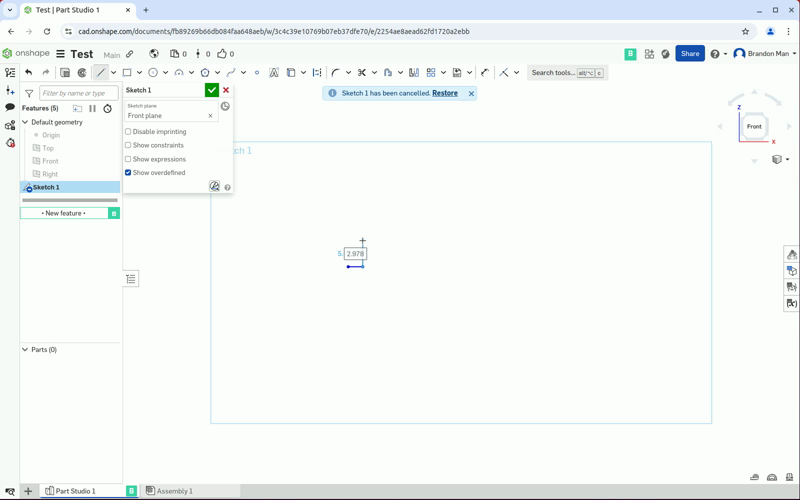
key_down(shift)
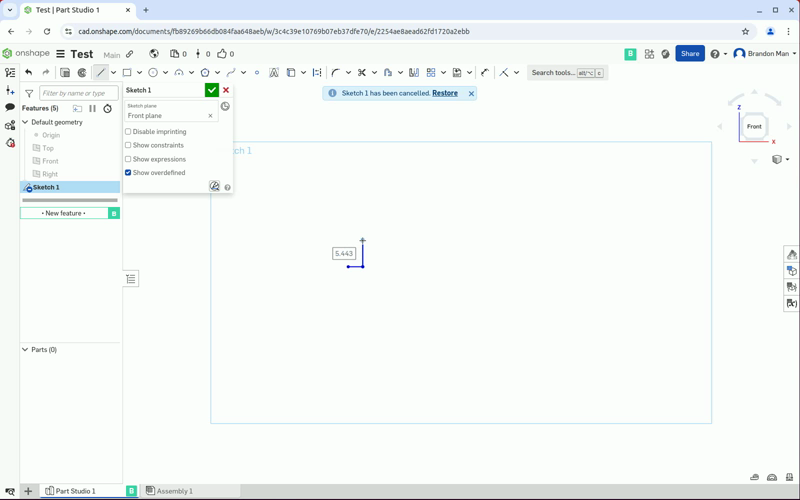
mouse_move(392, 240)
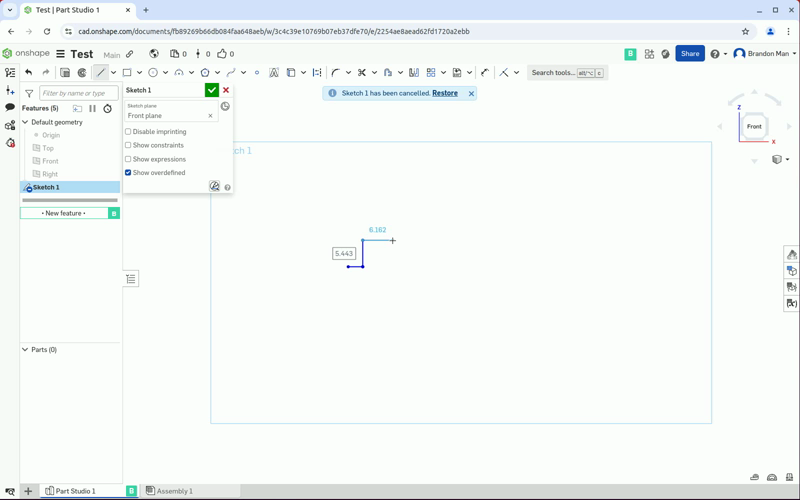
mouse_move(348, 240)
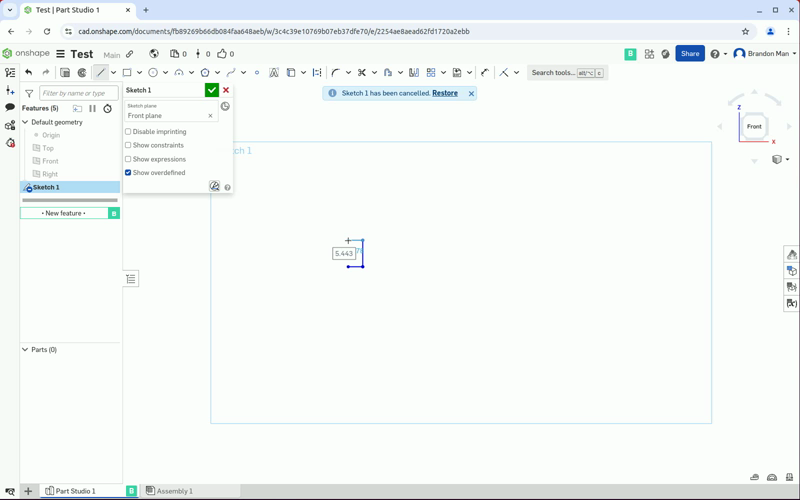
click(348, 240)
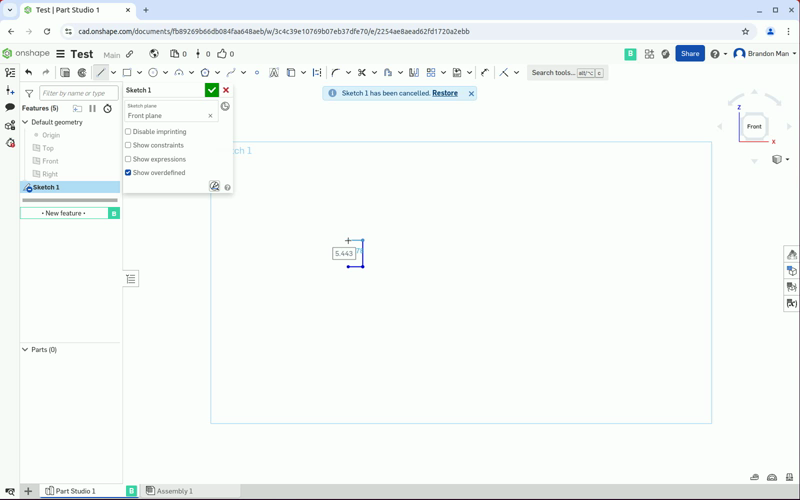
key_up(shift)
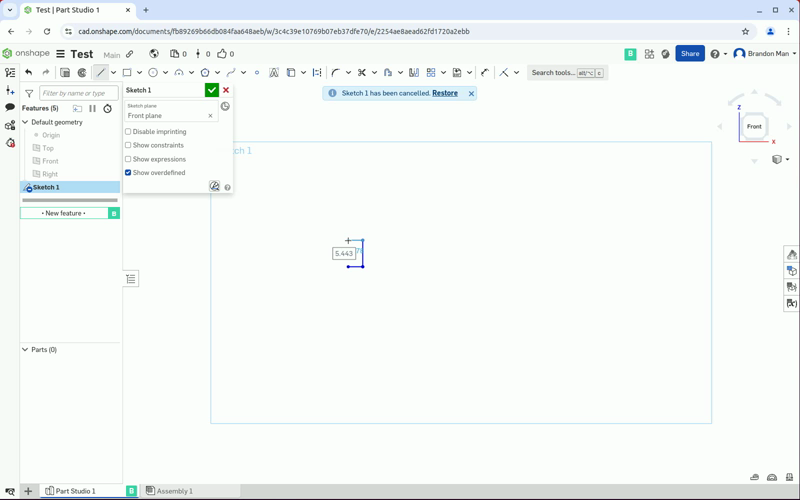
mouse_move(378, 240)
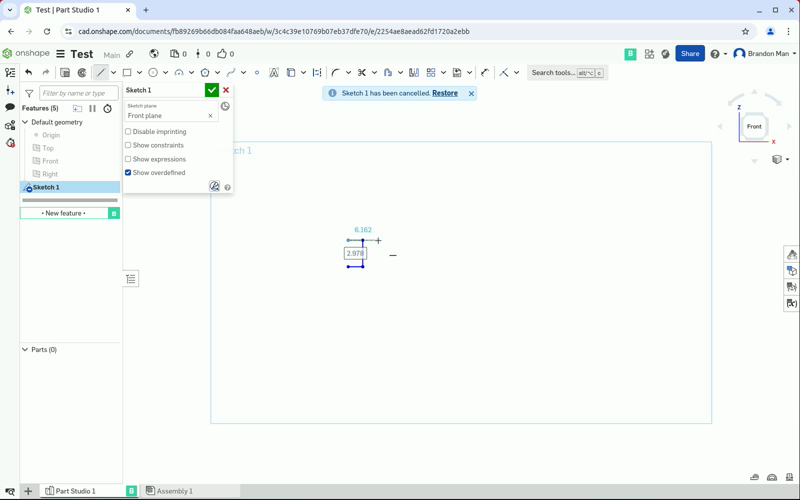
key_down(shift)
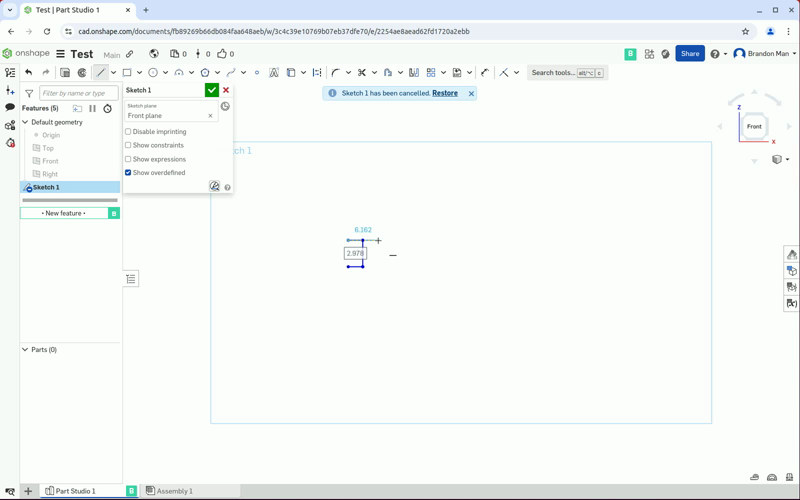
mouse_move(348, 266)
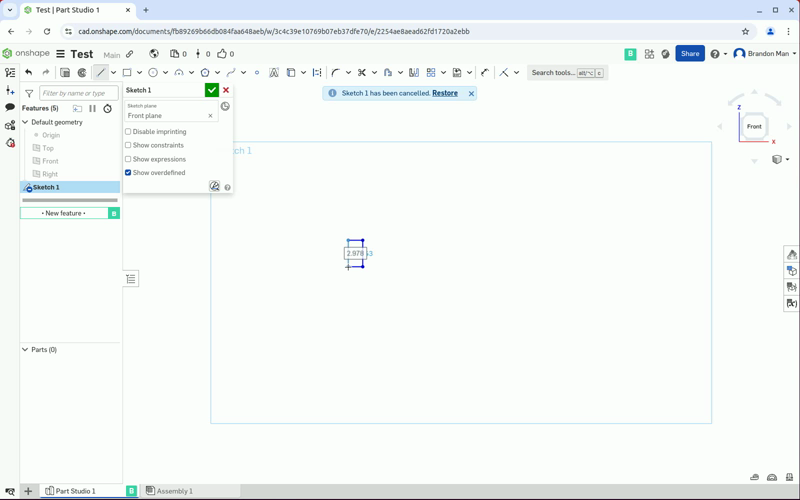
key_up(shift)
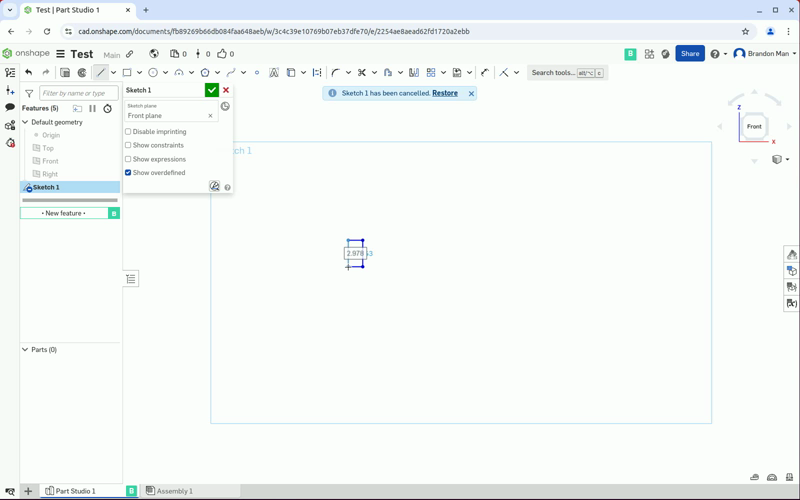
click(348, 266)
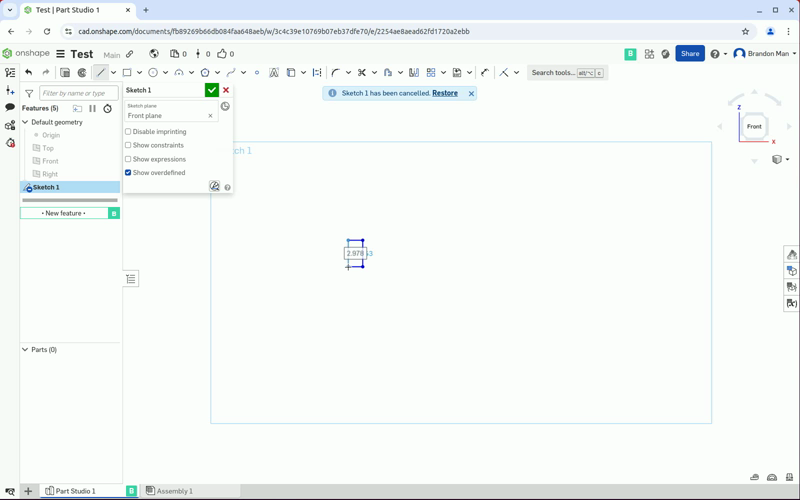
key(esc)
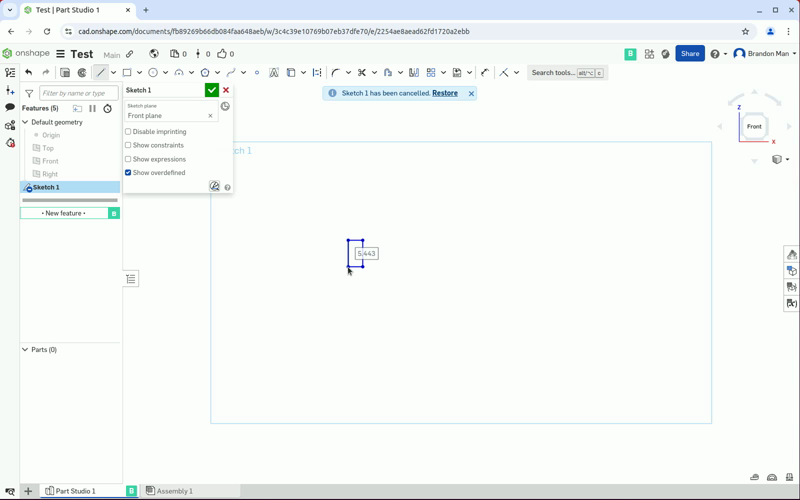
mouse_move(348, 255)
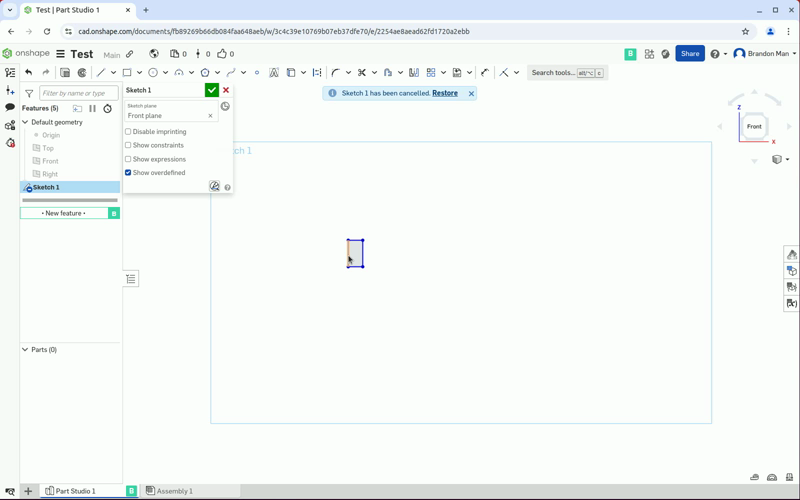
scroll(6)
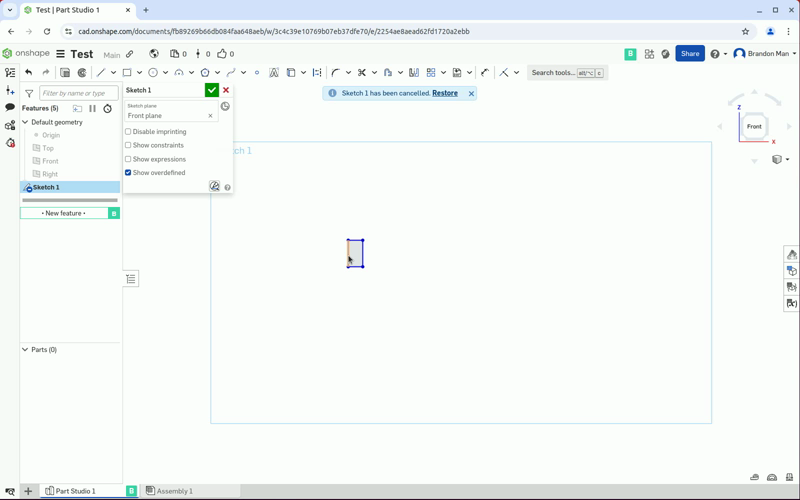
scroll(6)
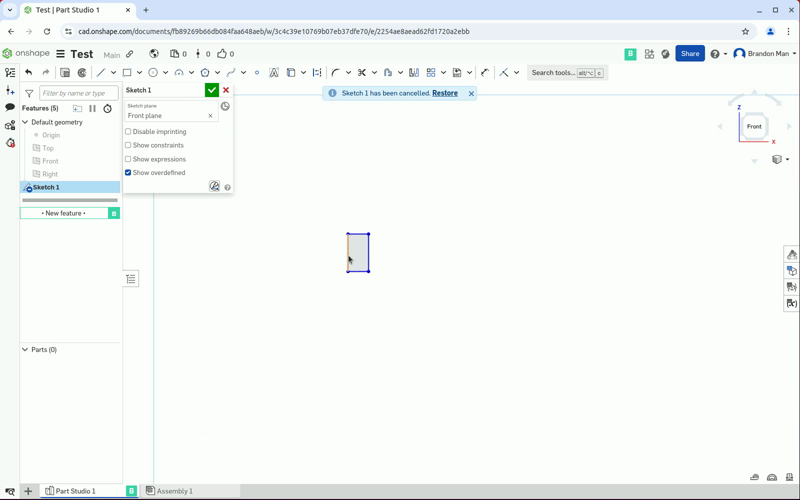
scroll(6)
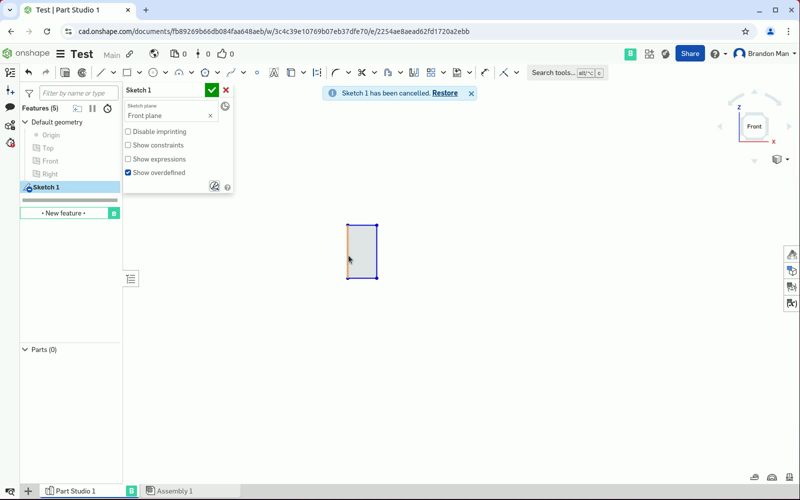
scroll(6)
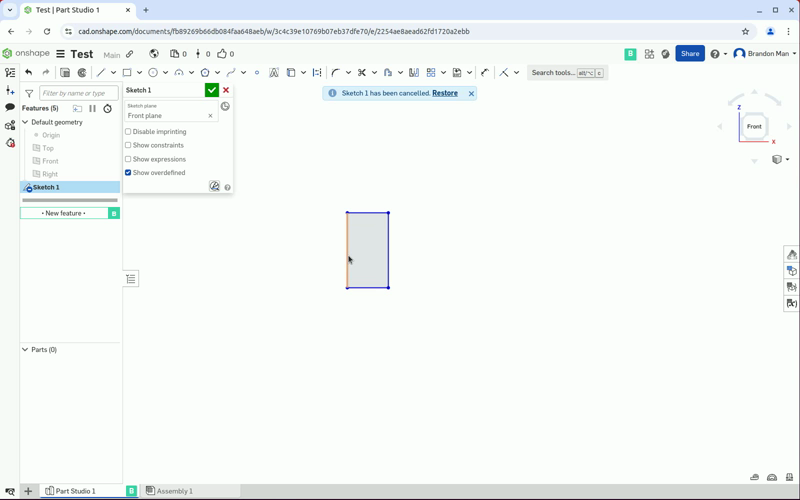
scroll(6)
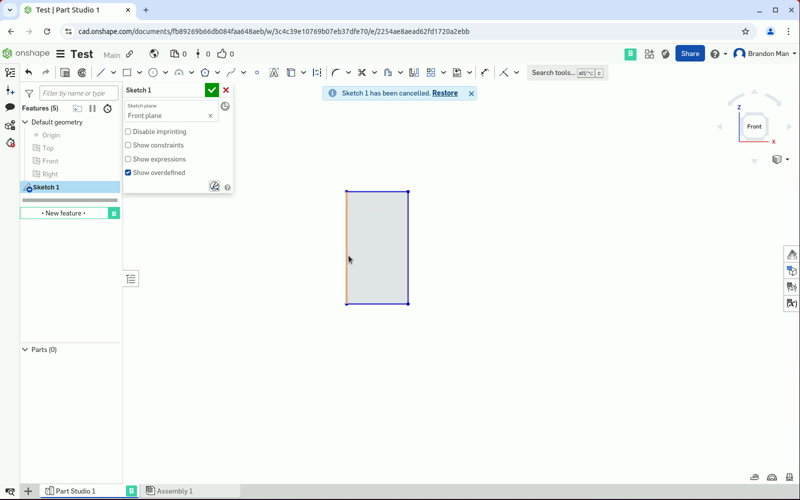
scroll(6)
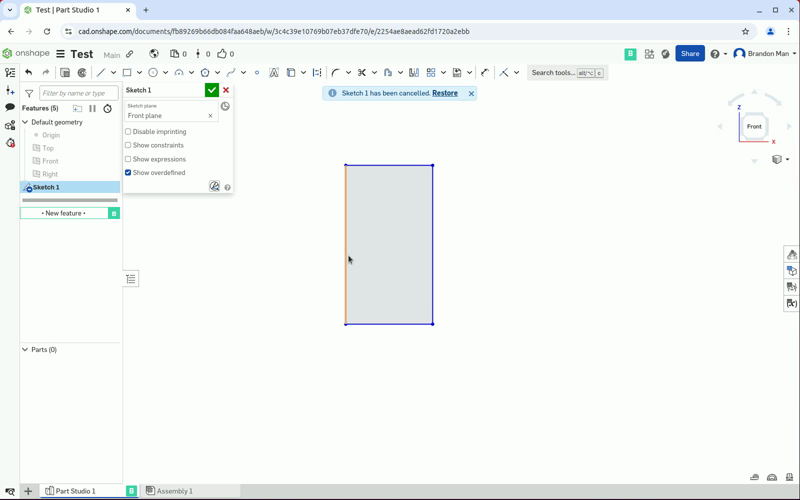
scroll(6)
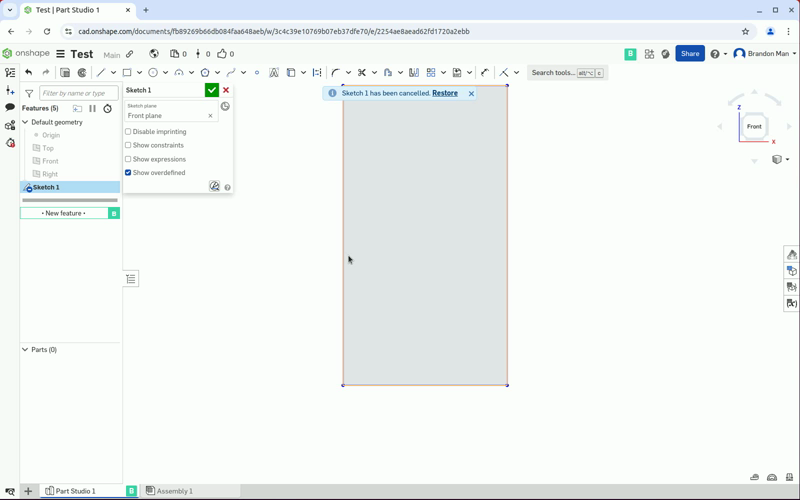
click(348, 255)
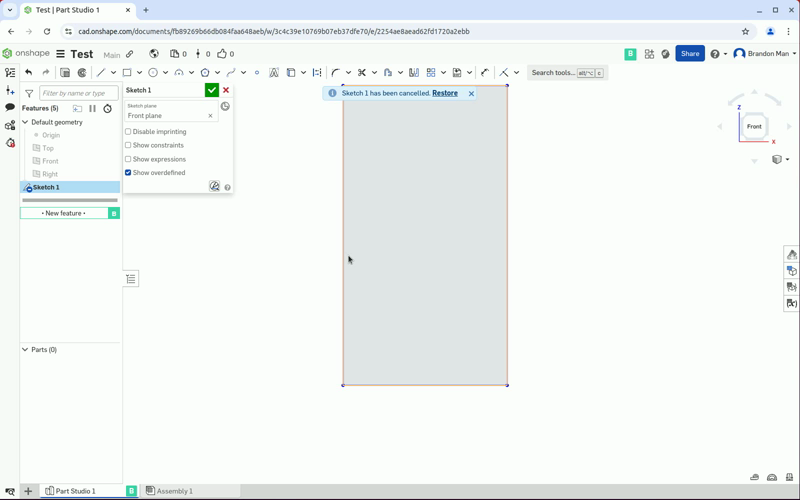
scroll(-6)
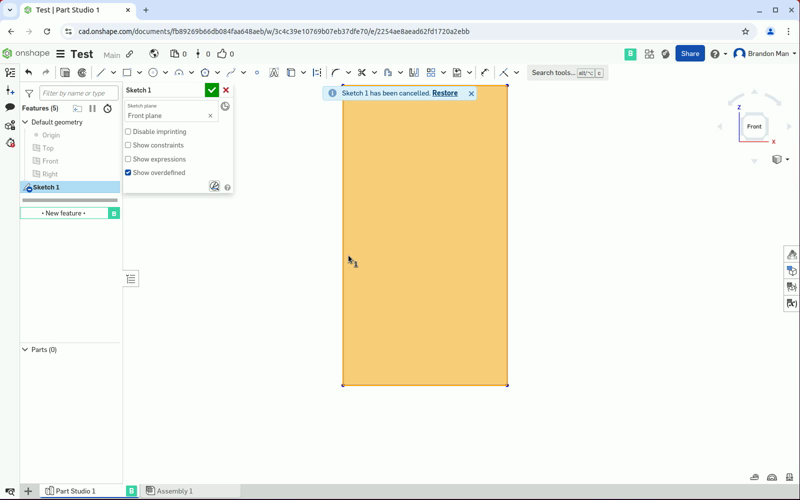
scroll(-6)
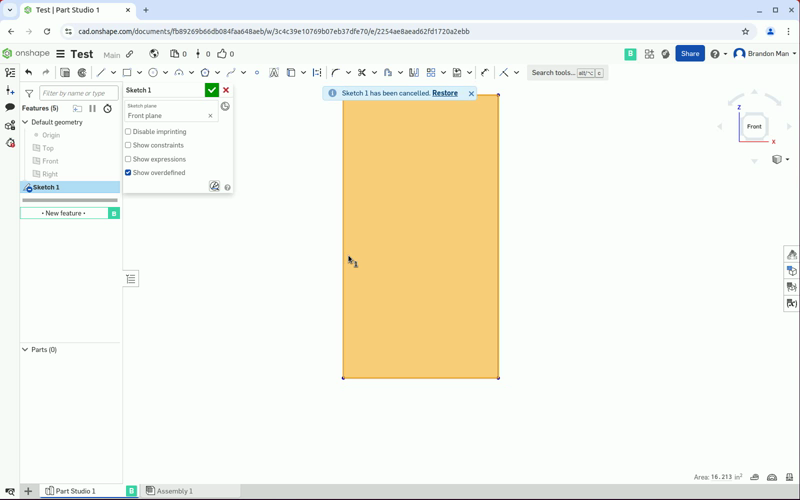
scroll(-6)
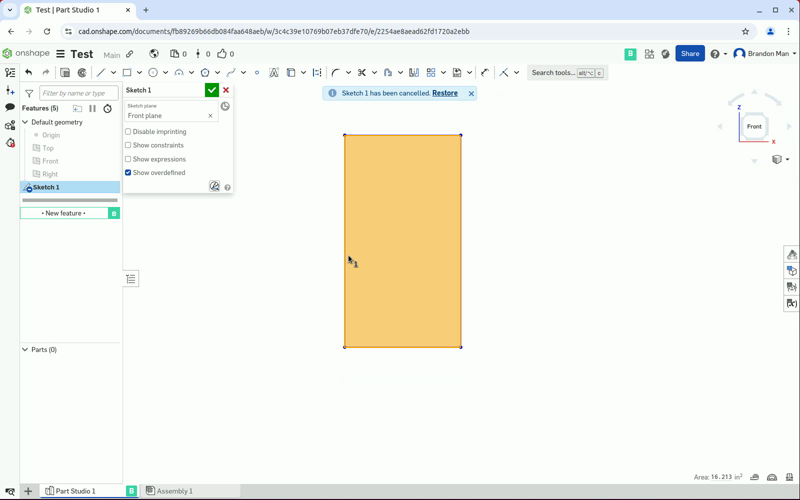
scroll(-6)
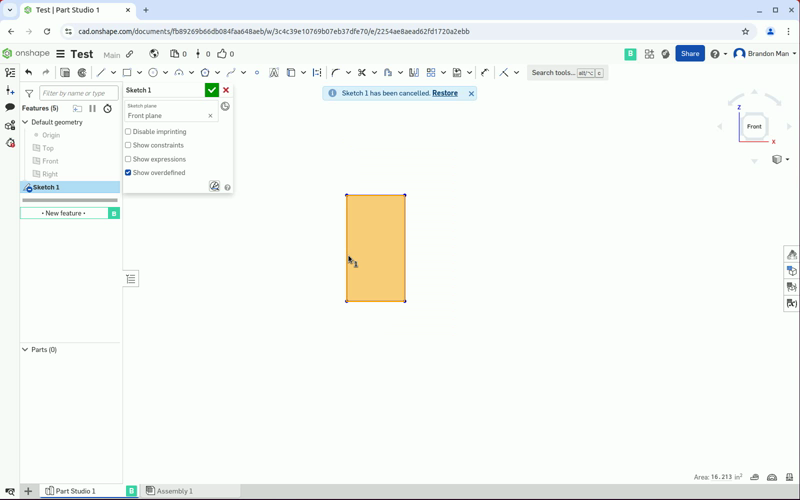
scroll(-6)
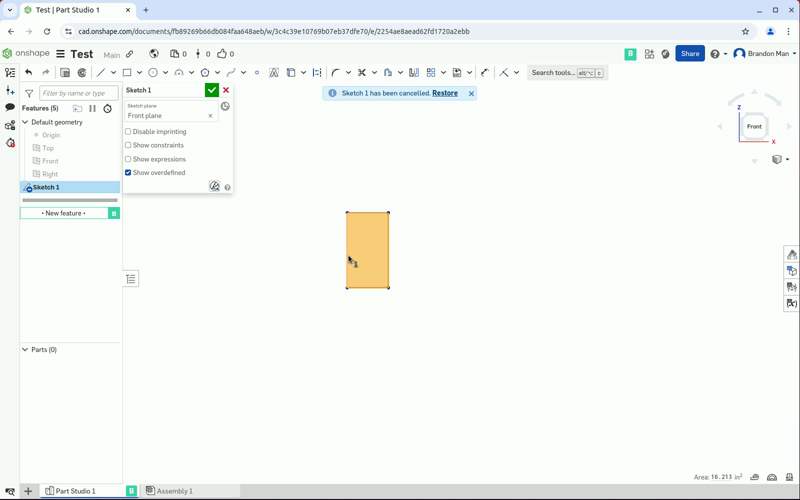
scroll(-6)
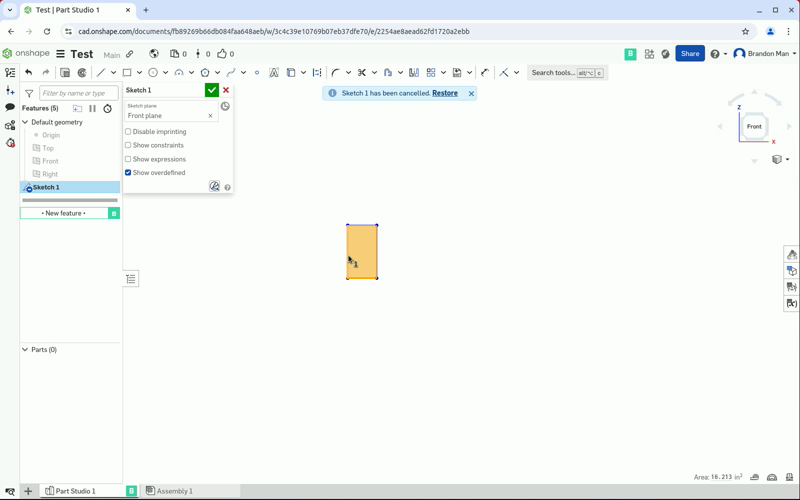
scroll(-6)
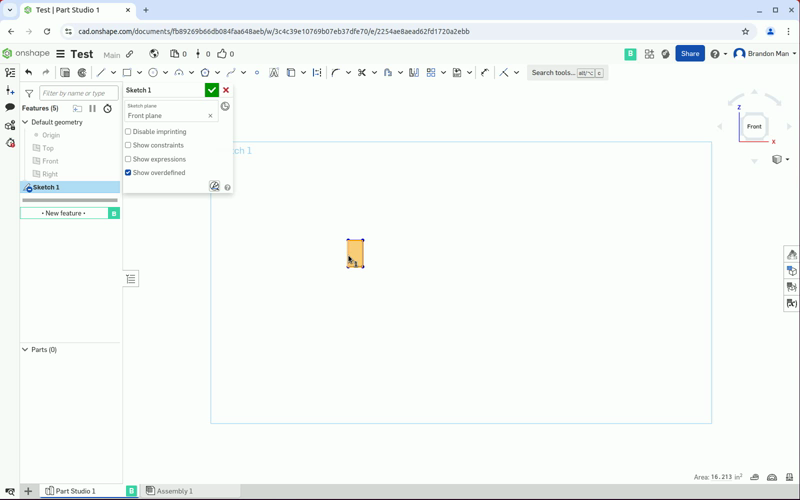
mouse_move(73, 352)
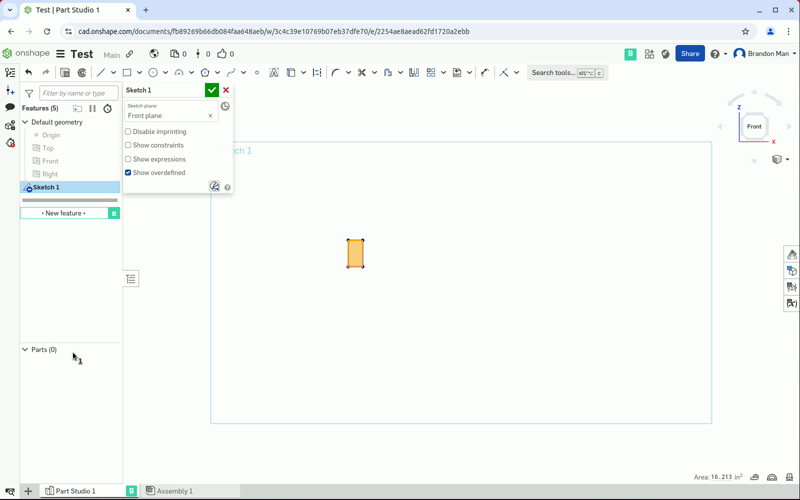
key(shift+y)
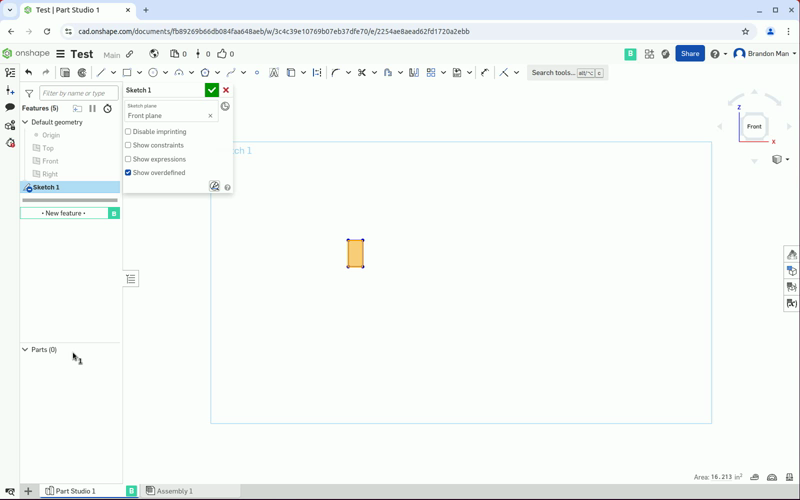
key(shift+e)
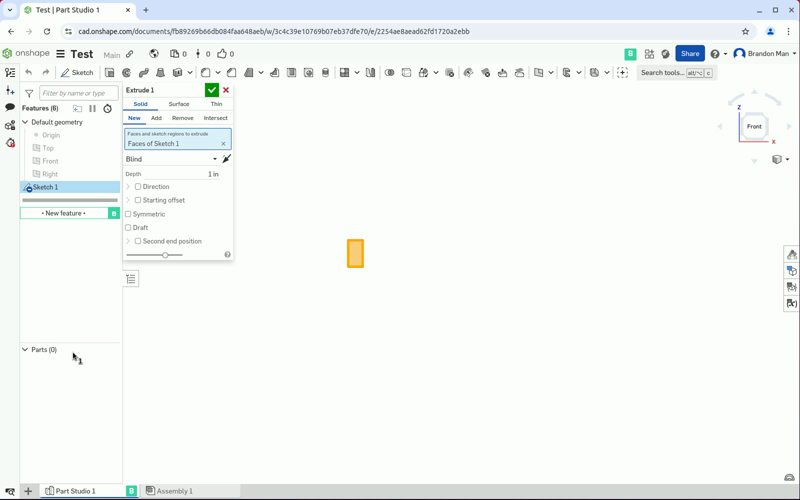
mouse_move(143, 106)
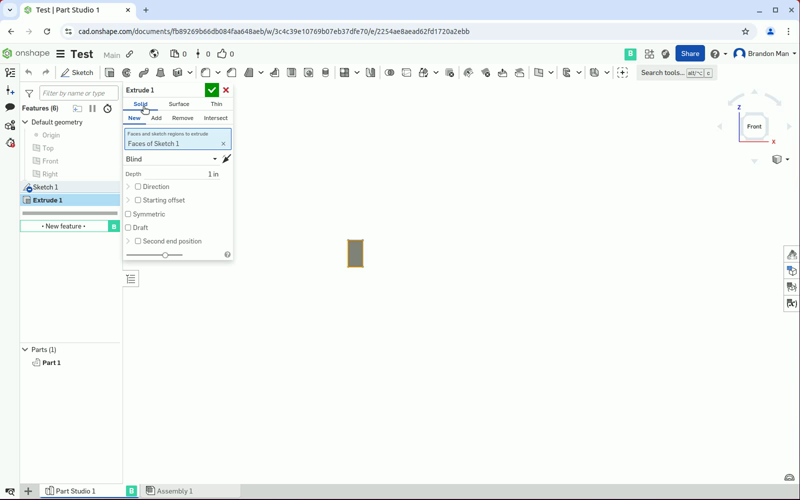
click(143, 106)
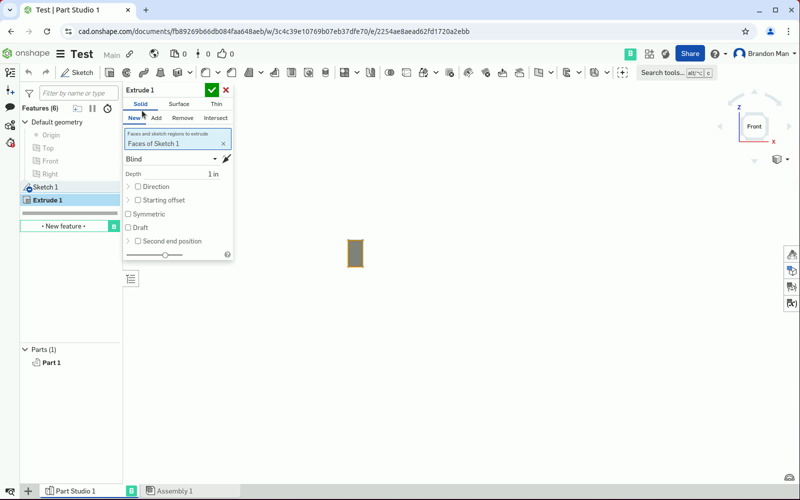
mouse_move(137, 120)
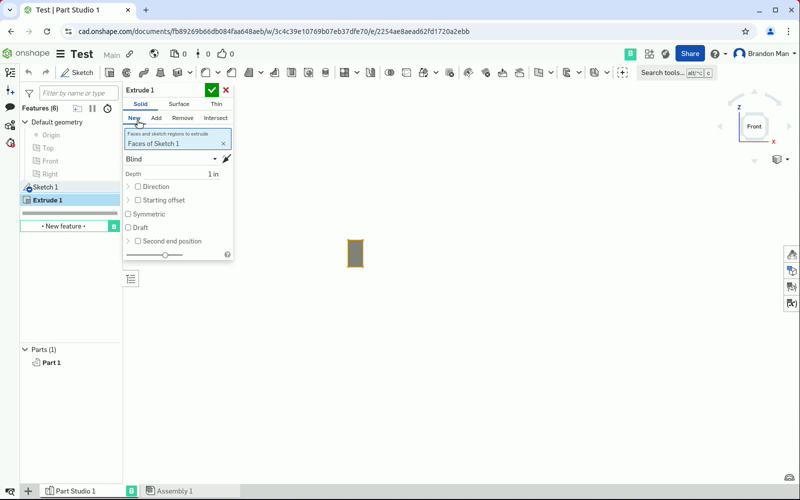
click(137, 120)
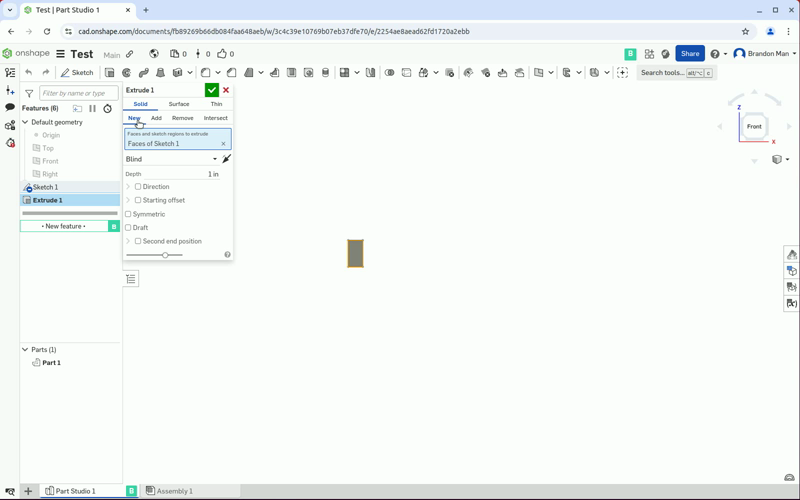
key(tab, 4)
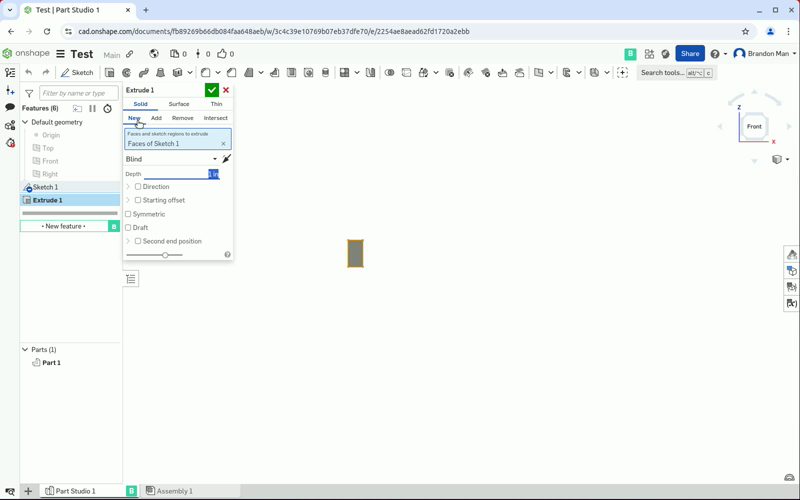
text(4.092)
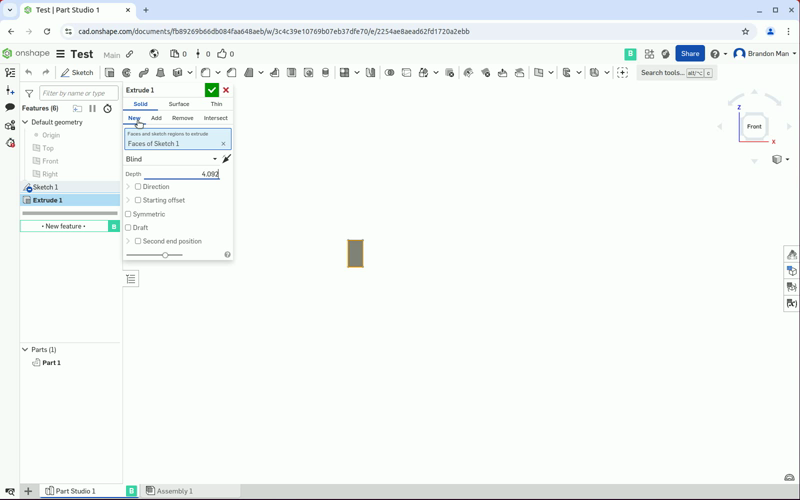
key(enter)
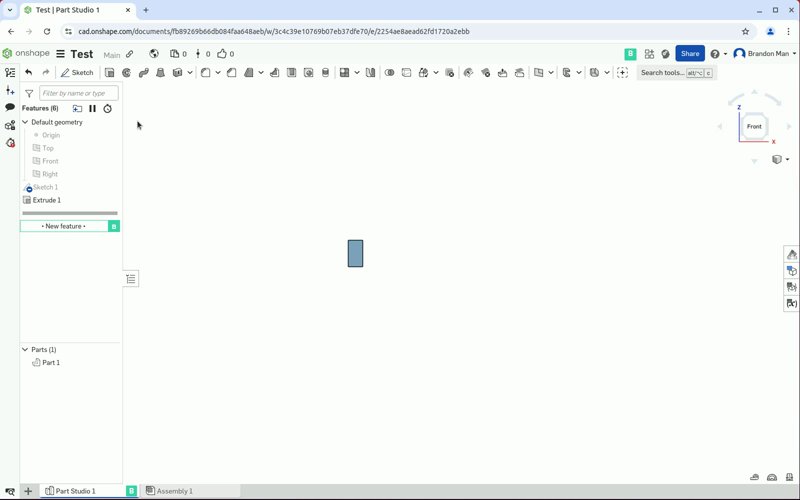
key(shift+h)
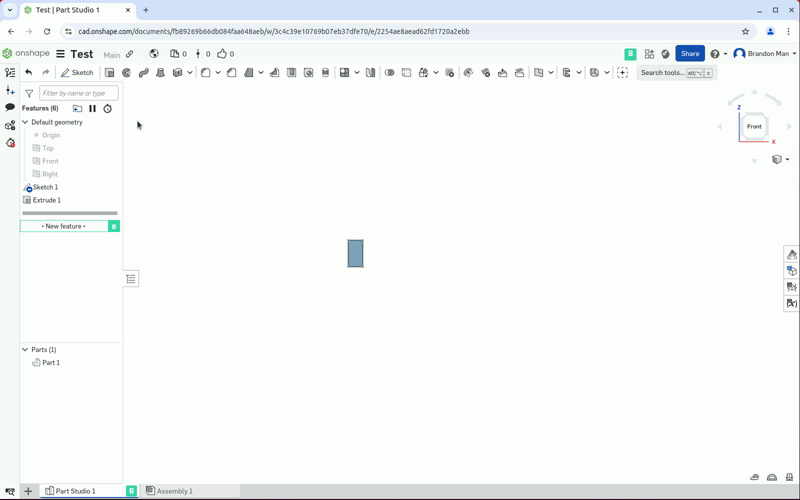
key(shift+h)
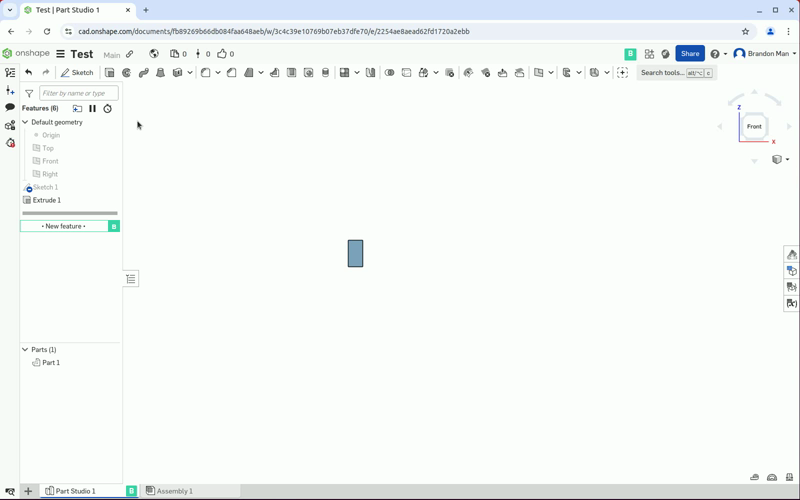
mouse_move(73, 189)
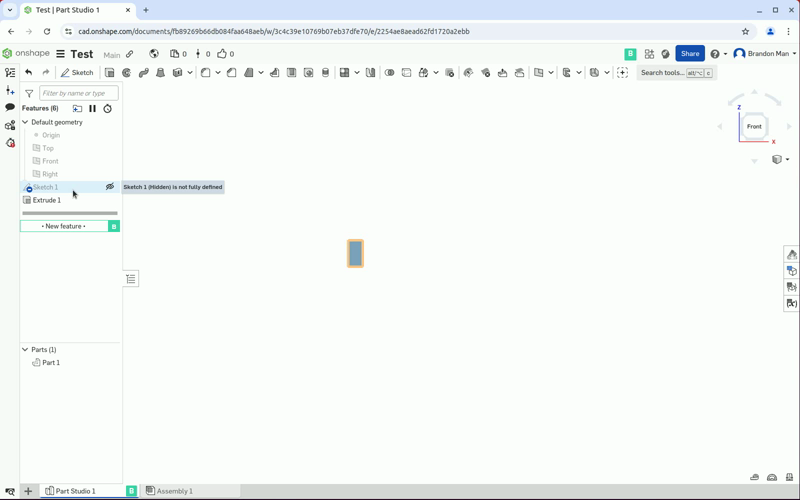
click(73, 189)
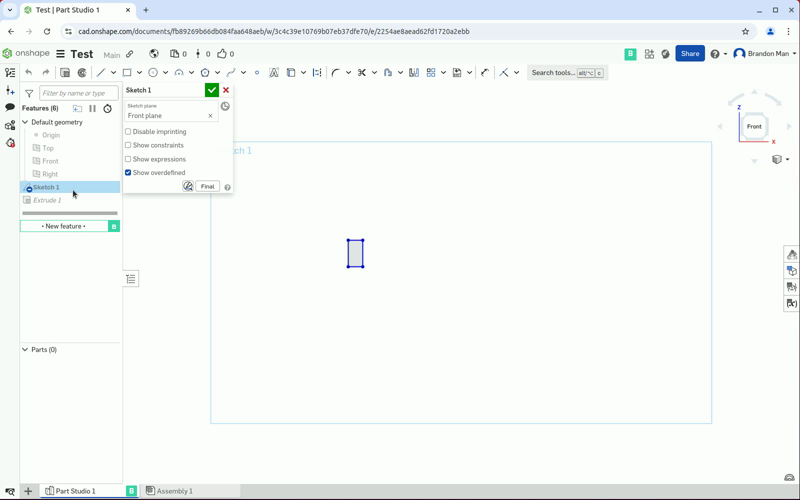
mouse_move(229, 92)
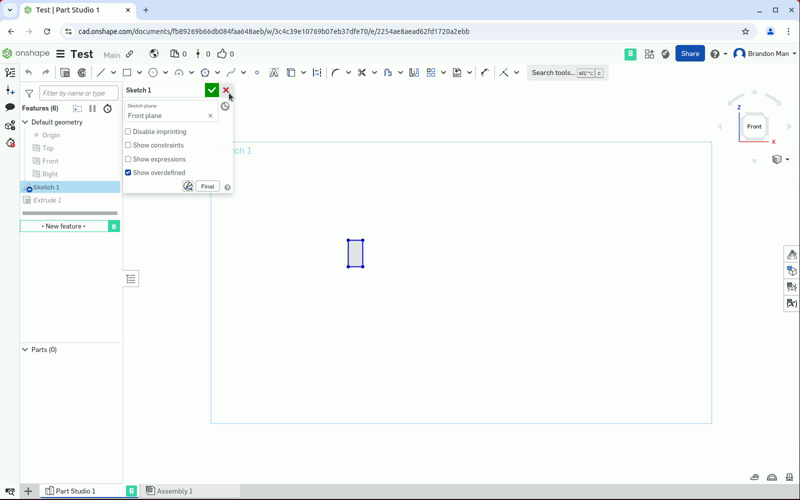
click(229, 92)
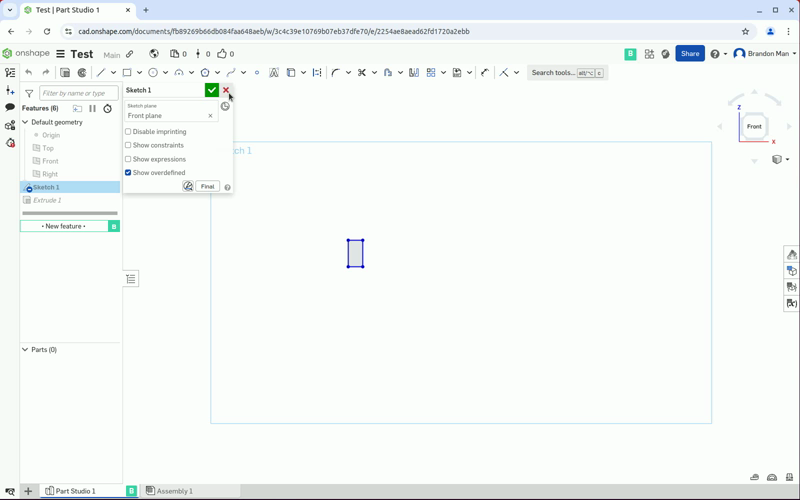
key(shift+s)
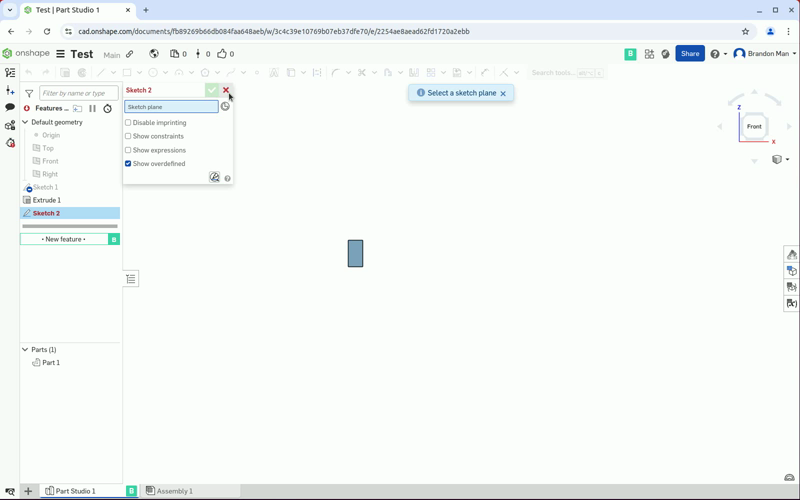
mouse_move(73, 163)
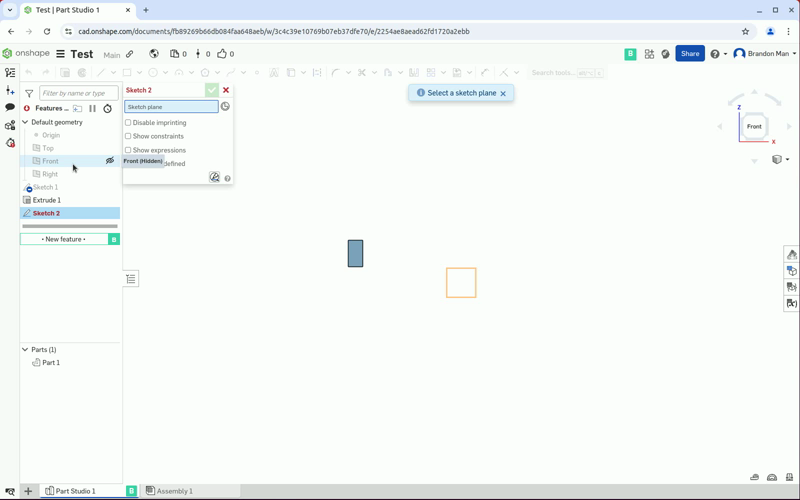
click(73, 163)
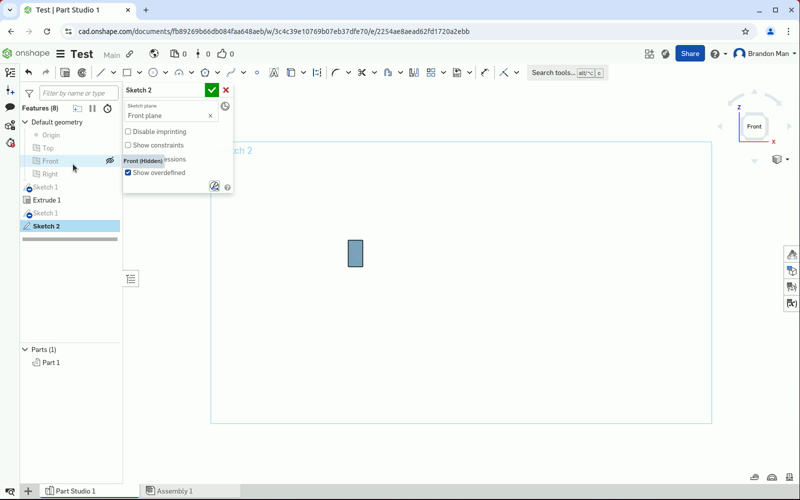
mouse_move(73, 352)
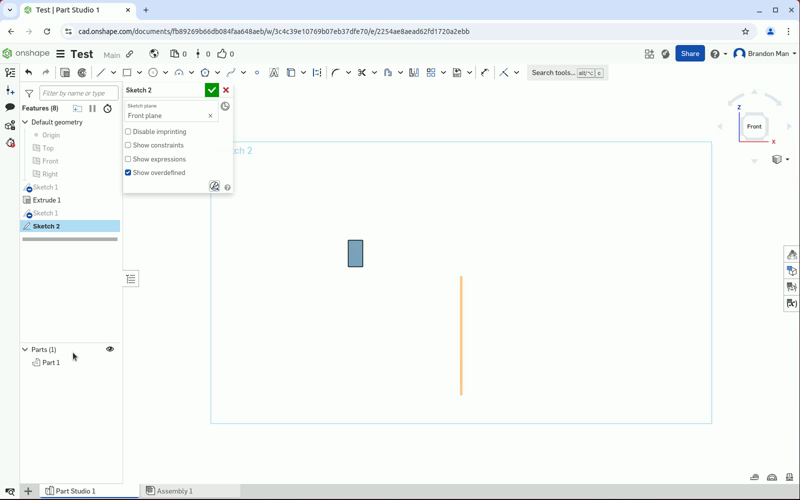
key(y)
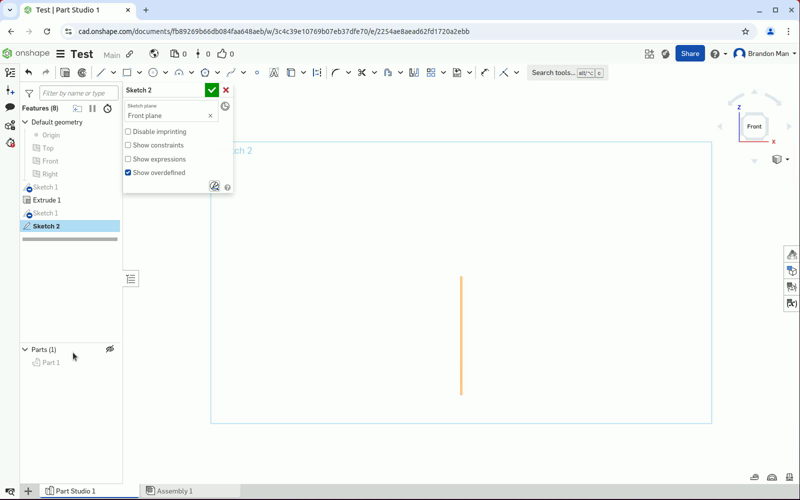
key(l)
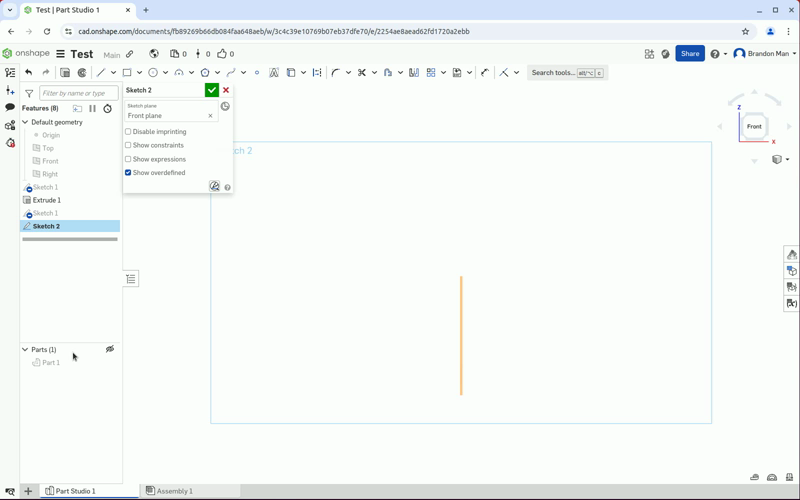
key_down(shift)
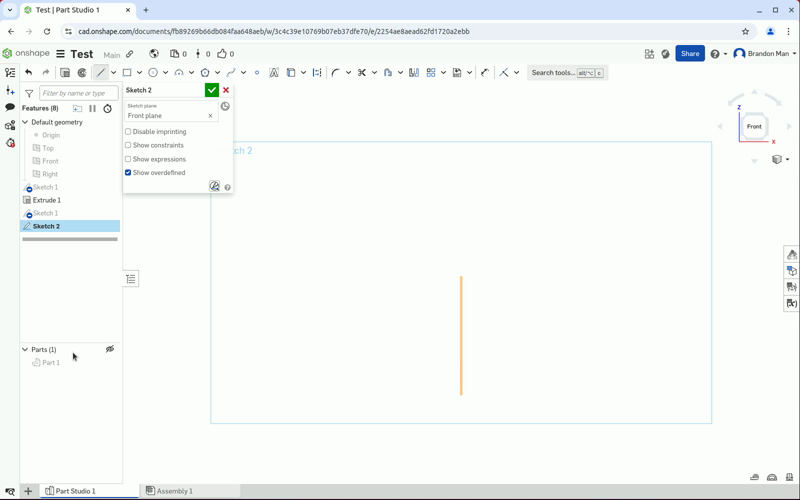
mouse_move(370, 324)
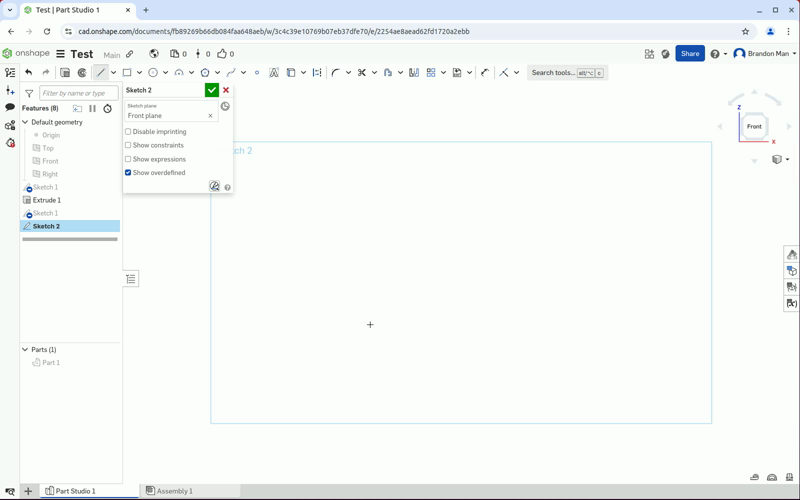
click(370, 324)
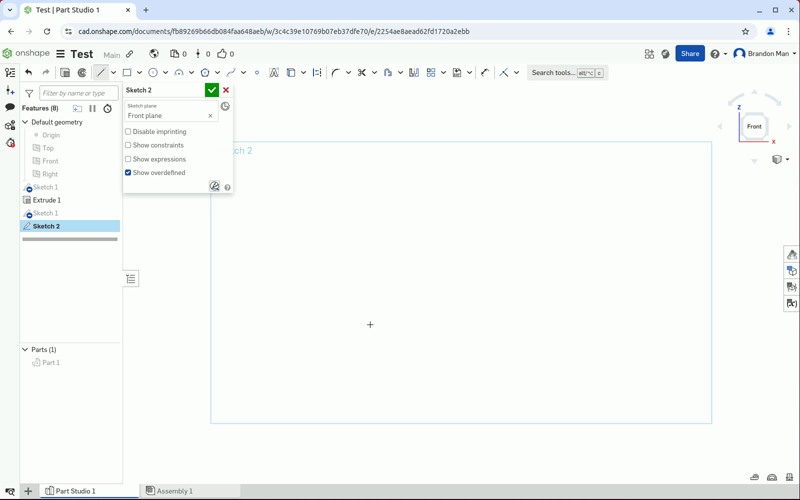
key_up(shift)
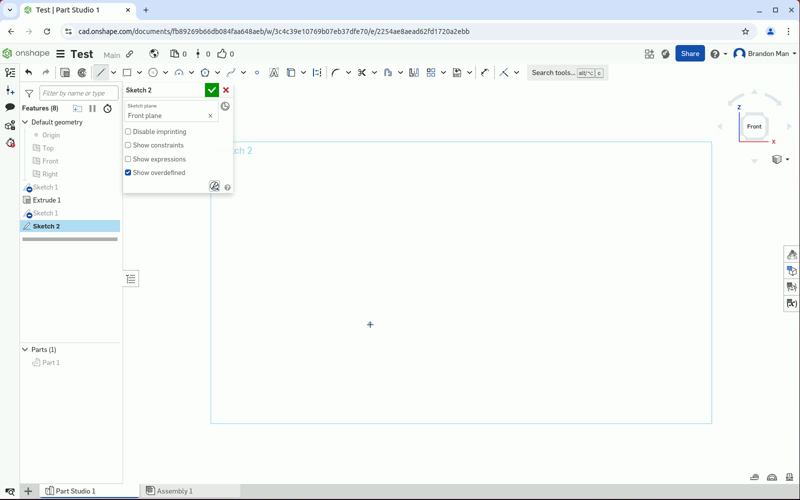
key_down(shift)
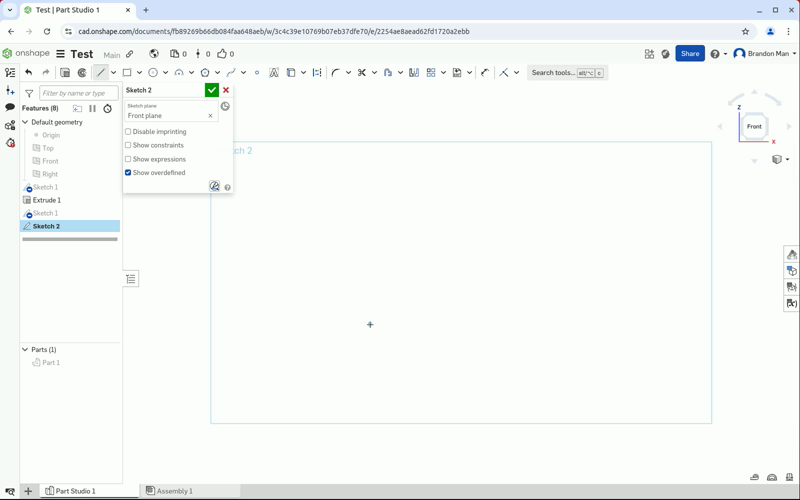
mouse_move(400, 324)
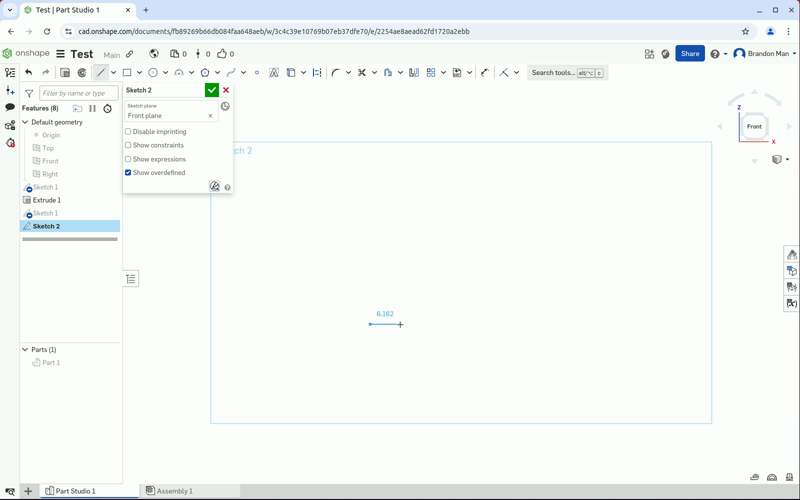
mouse_move(425, 324)
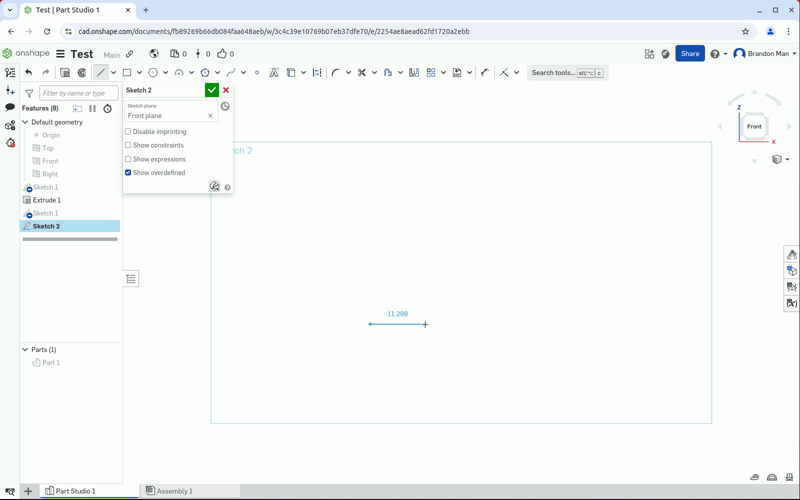
click(425, 324)
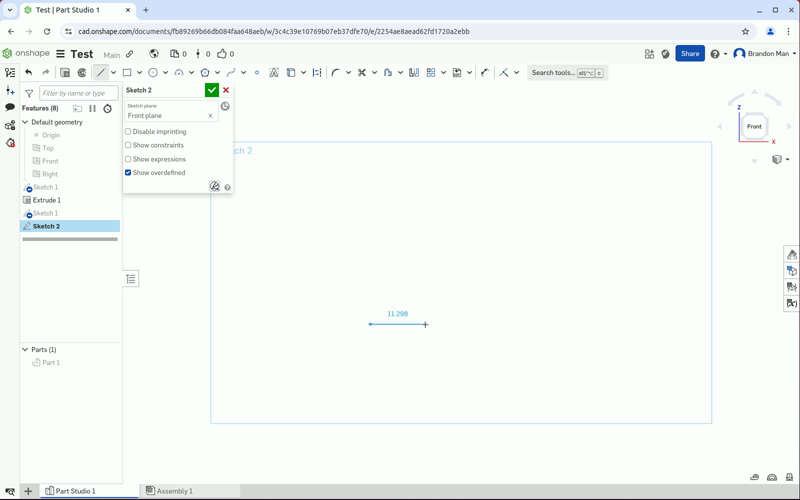
key_up(shift)
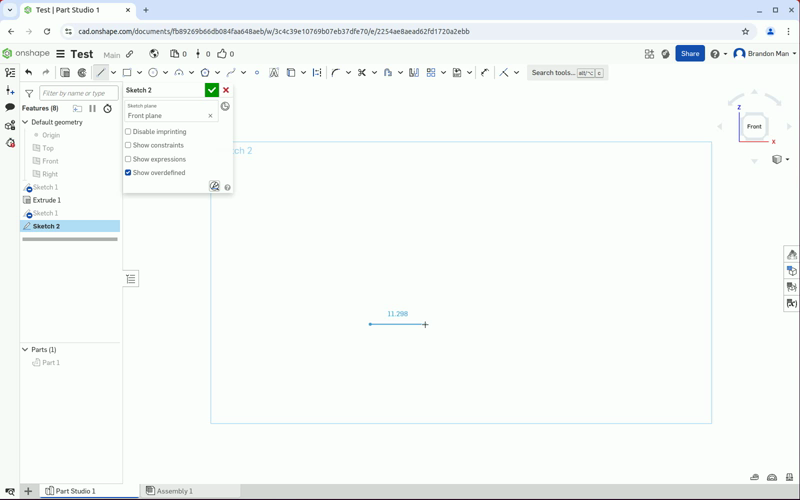
key_down(shift)
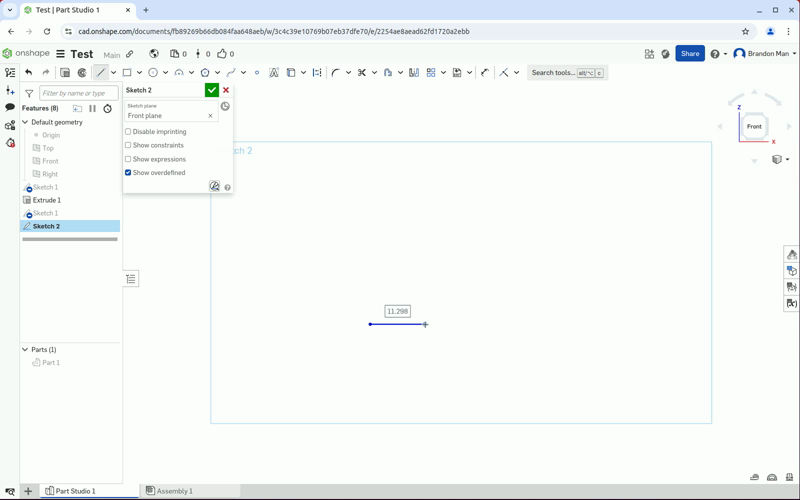
mouse_move(455, 324)
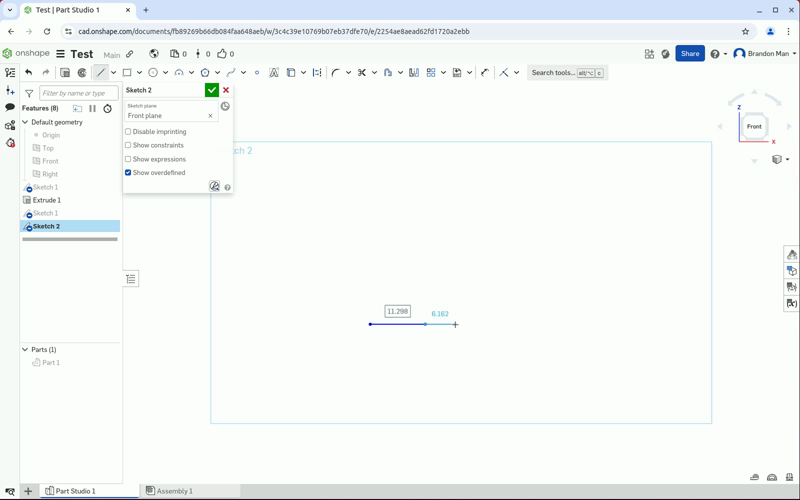
mouse_move(425, 282)
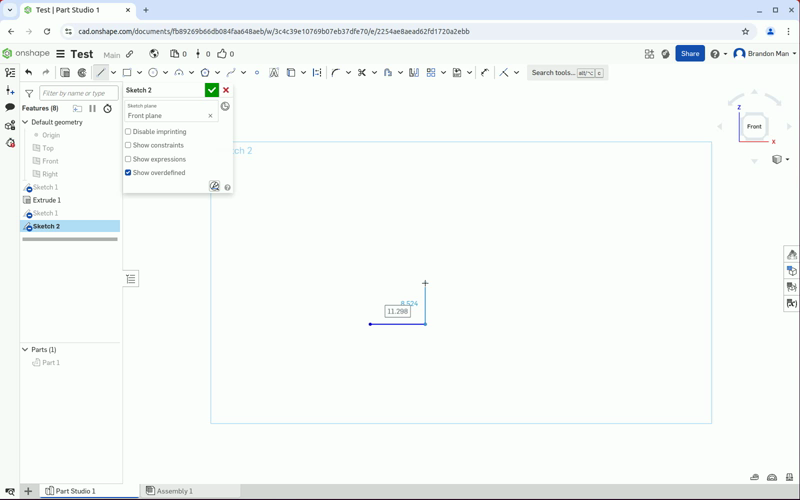
click(425, 282)
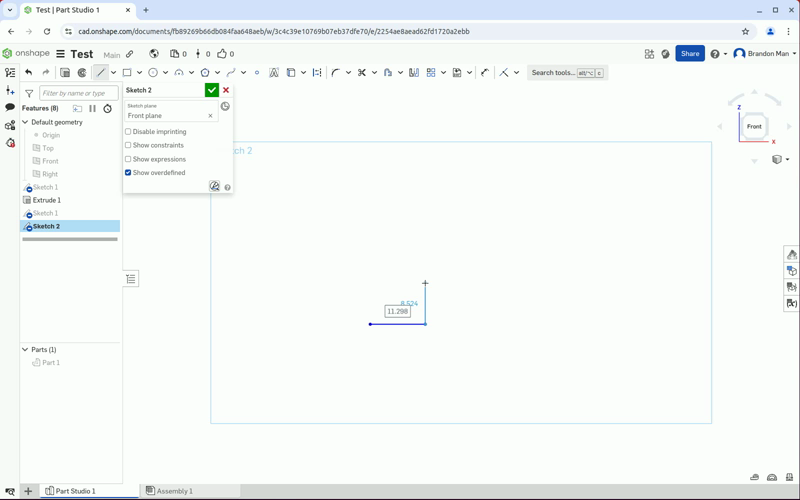
key_up(shift)
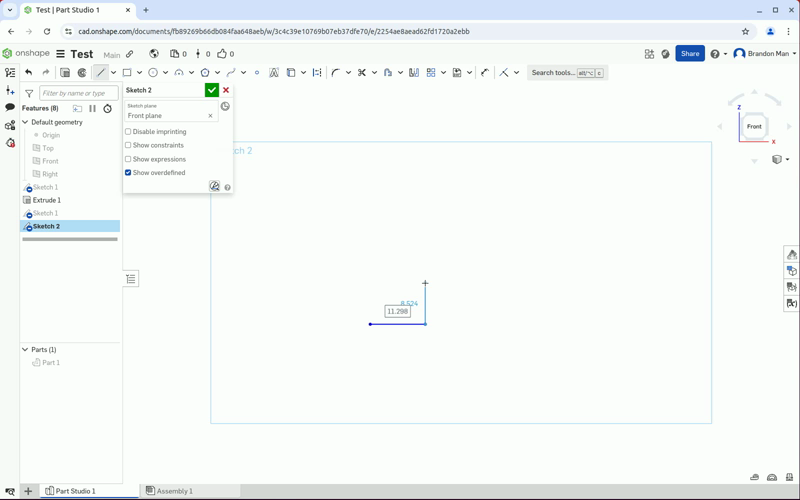
key_down(shift)
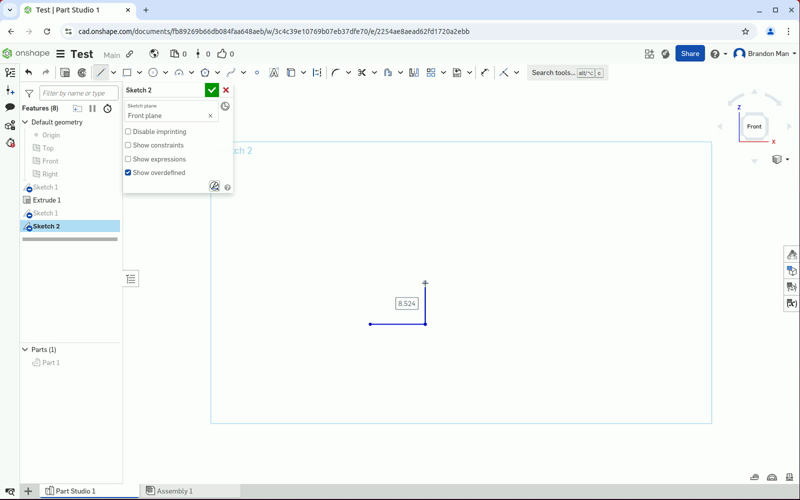
mouse_move(455, 282)
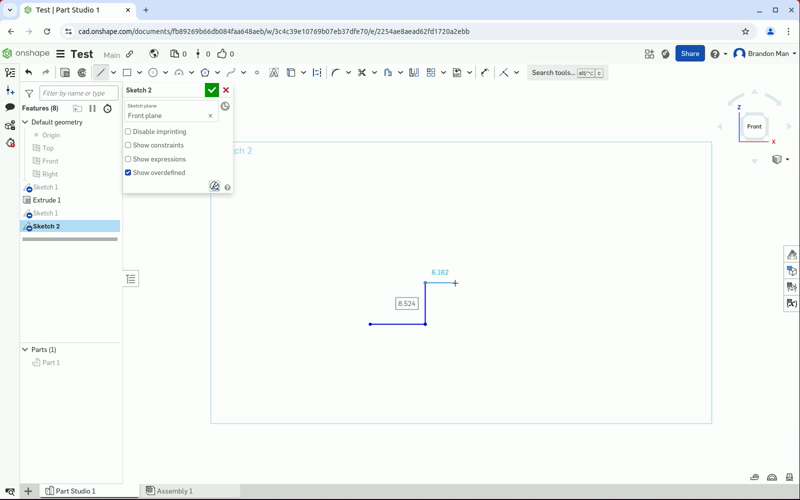
mouse_move(370, 282)
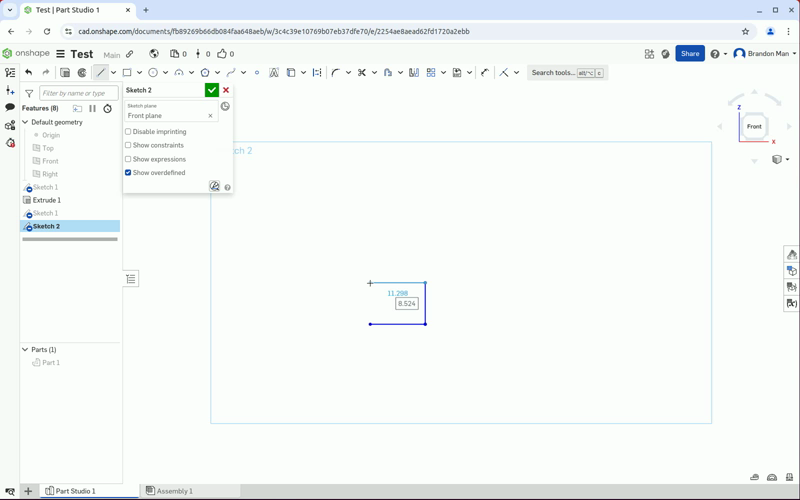
click(370, 282)
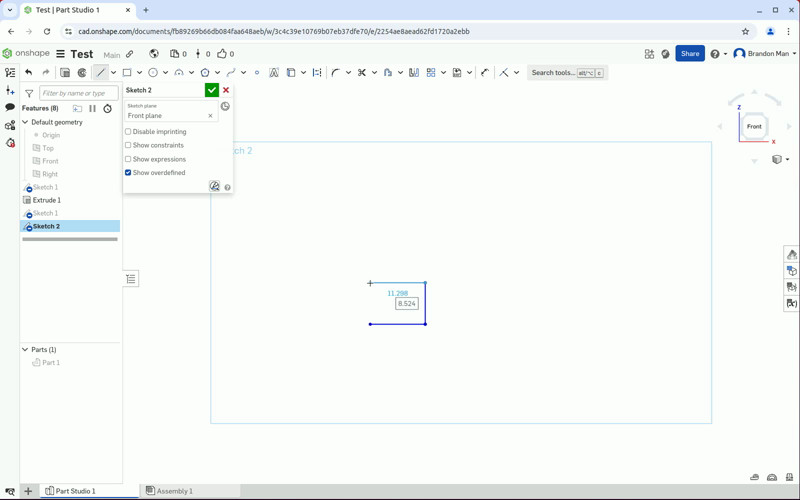
key_up(shift)
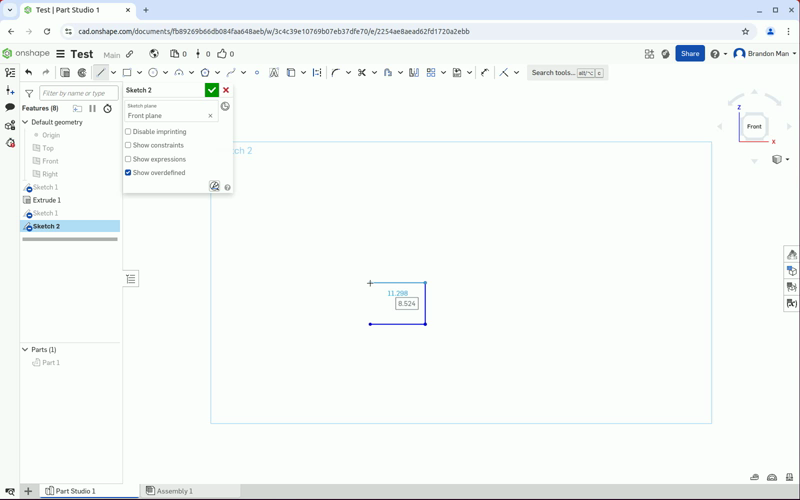
mouse_move(400, 282)
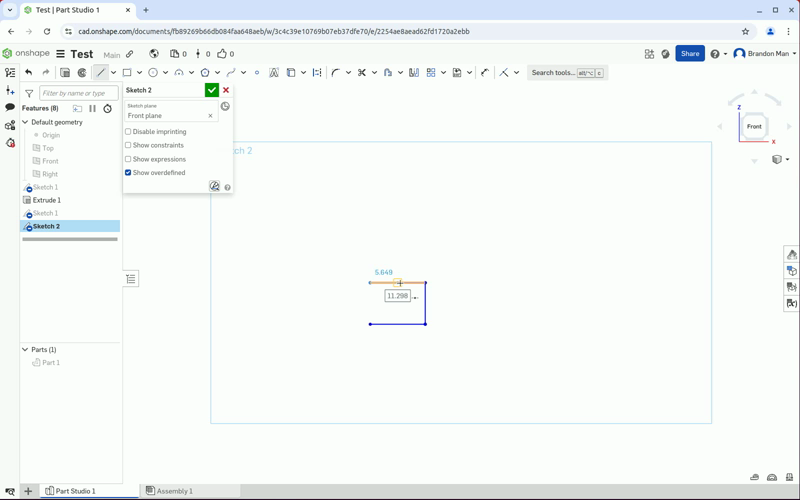
key_down(shift)
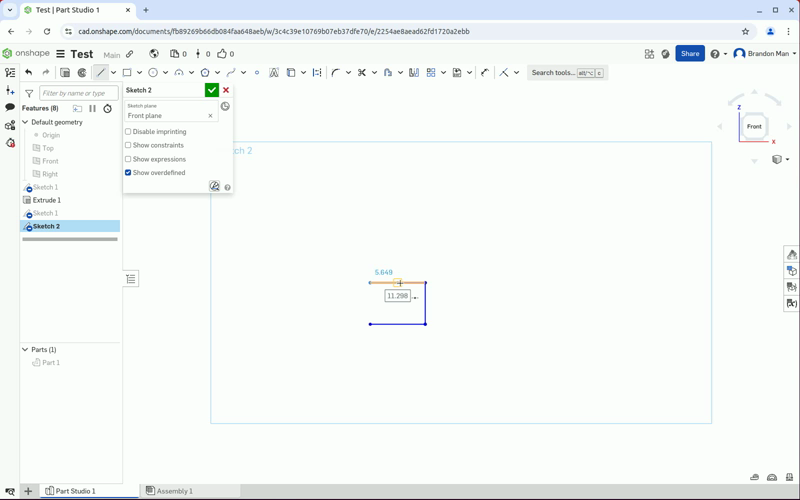
mouse_move(370, 324)
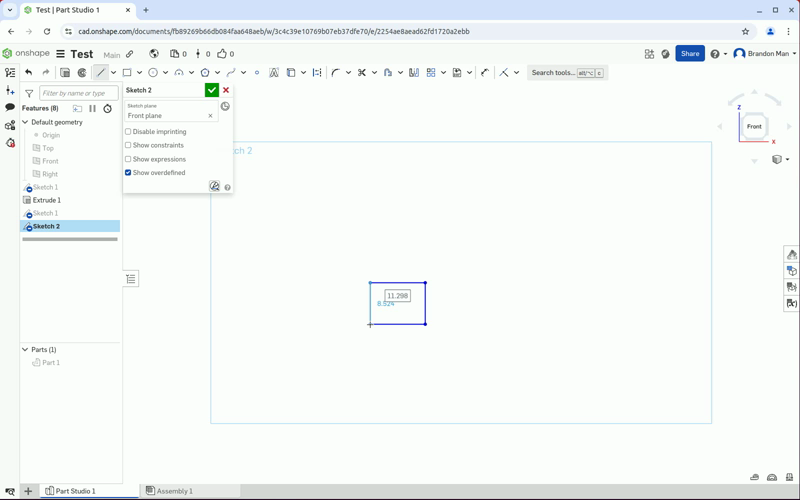
key_up(shift)
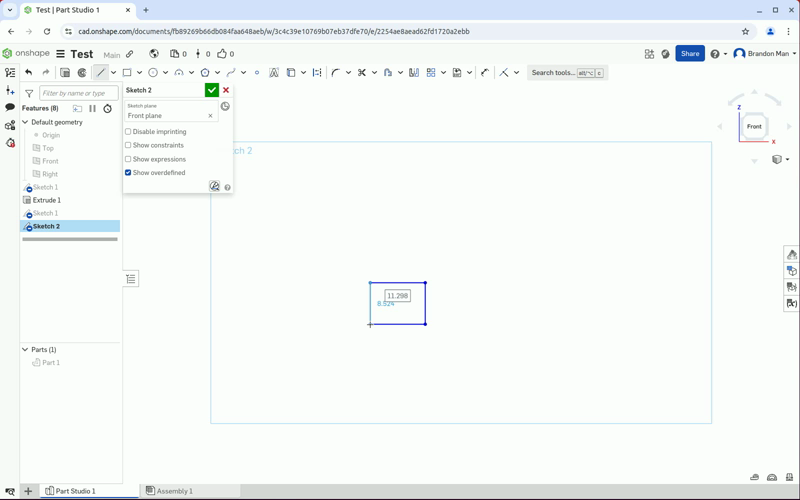
click(370, 324)
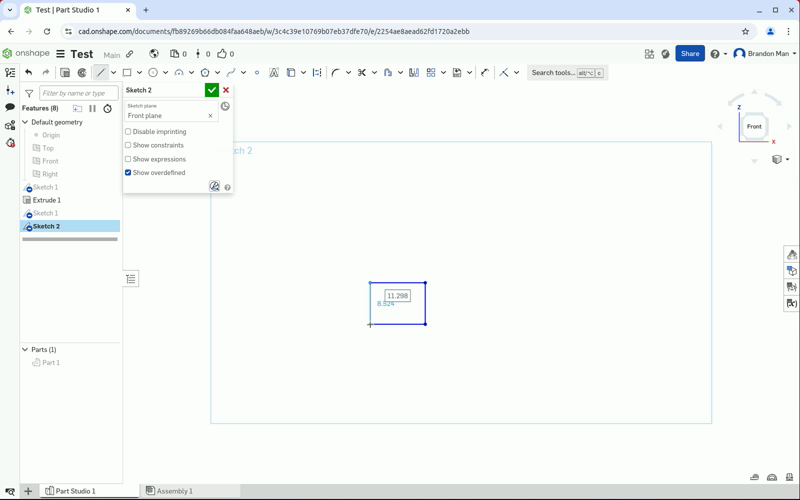
key(esc)
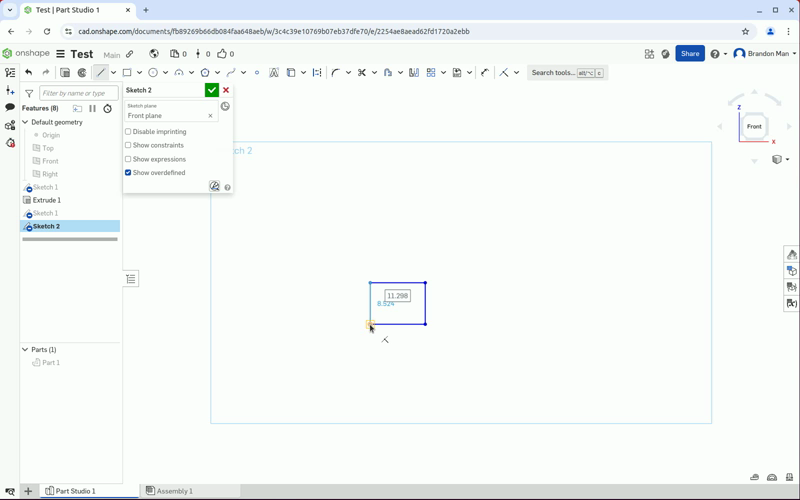
mouse_move(411, 316)
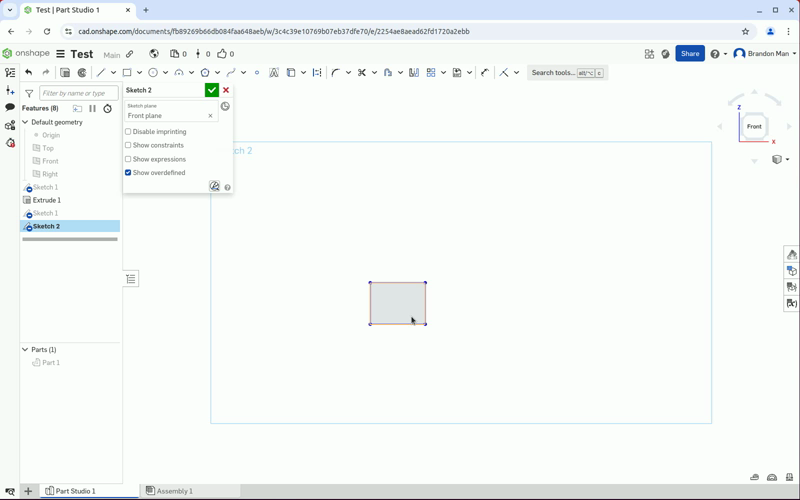
click(411, 316)
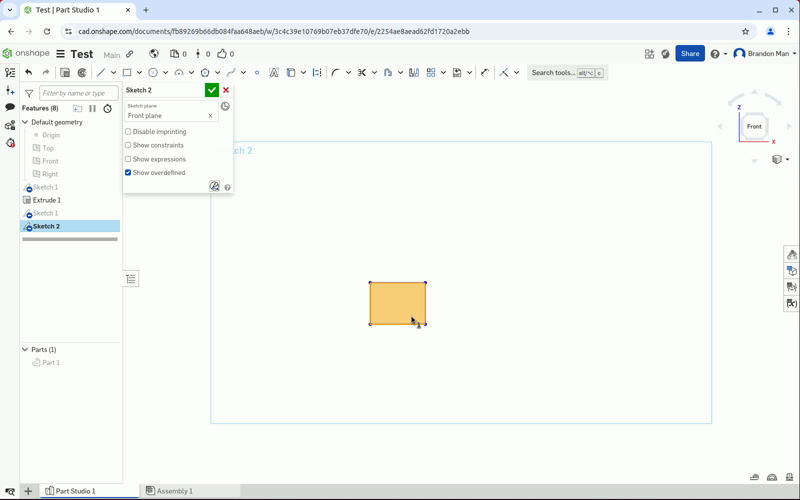
mouse_move(73, 352)
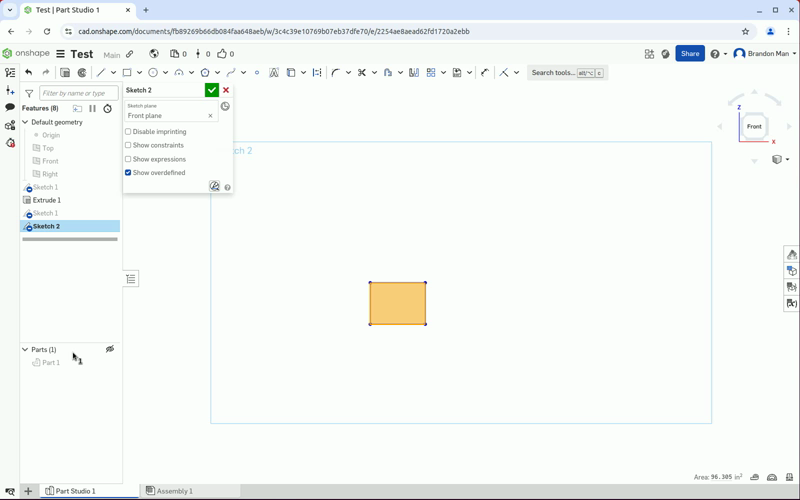
key(shift+y)
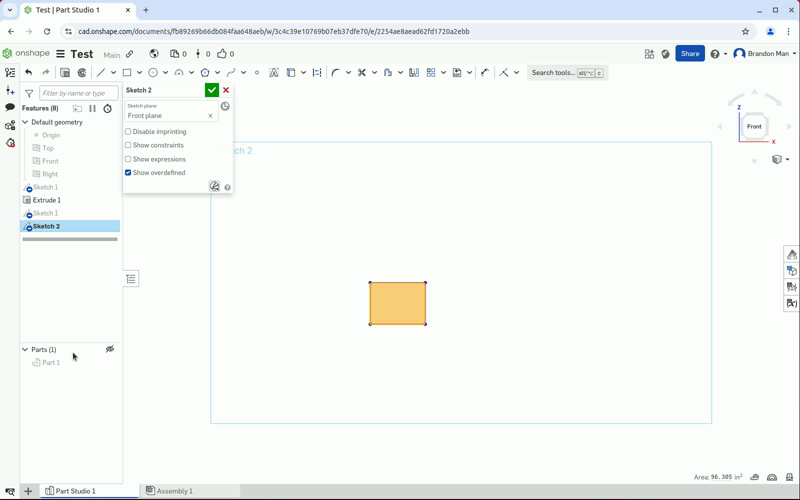
key(shift+e)
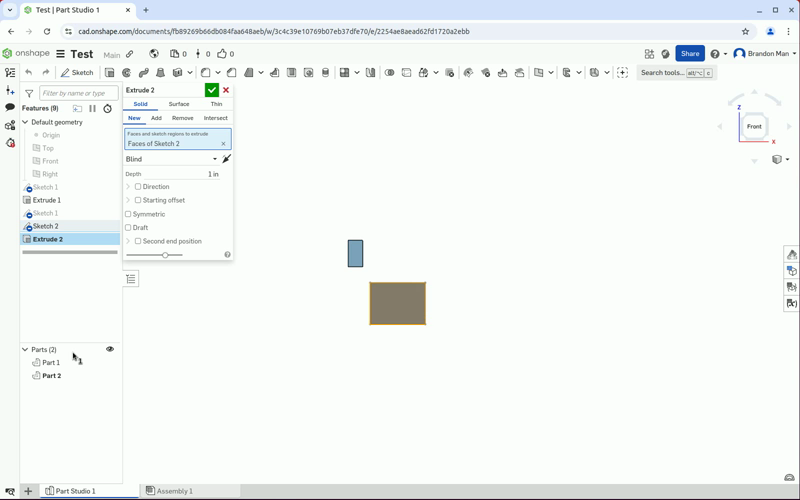
mouse_move(143, 106)
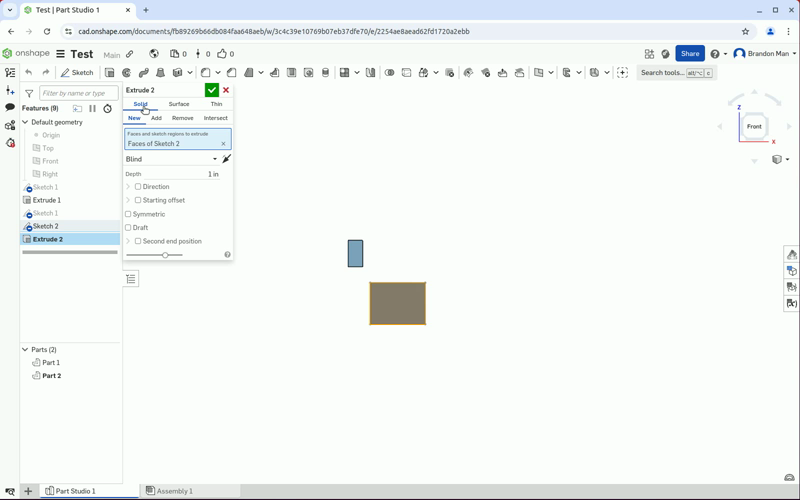
click(143, 106)
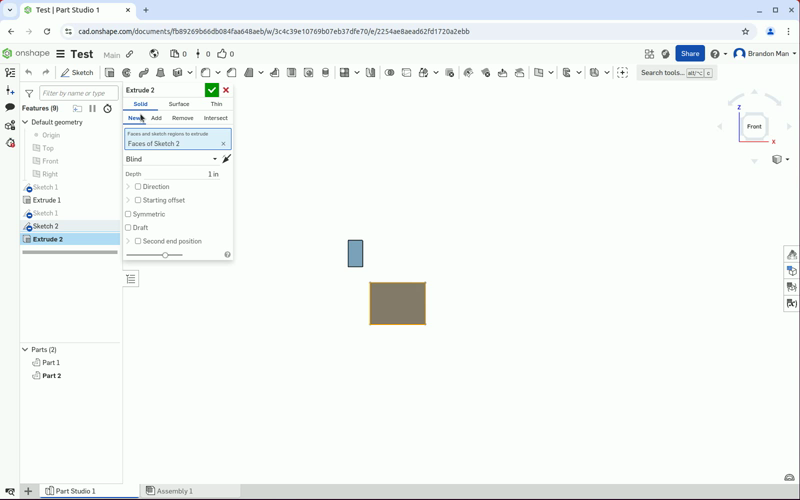
mouse_move(137, 120)
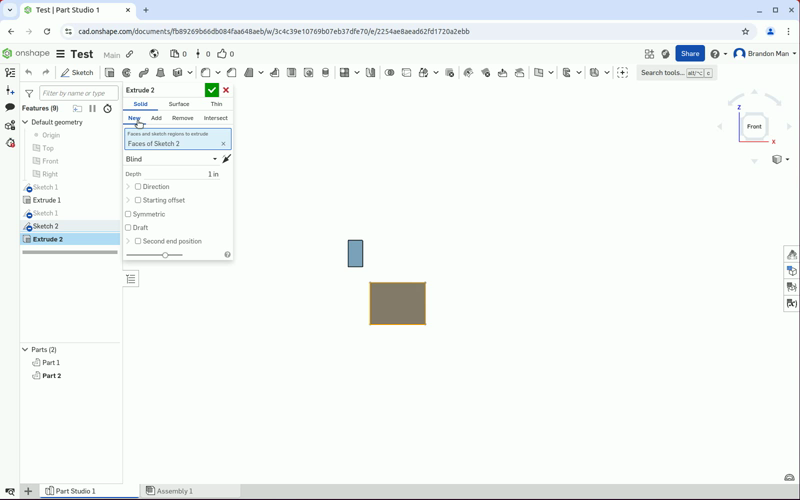
click(137, 120)
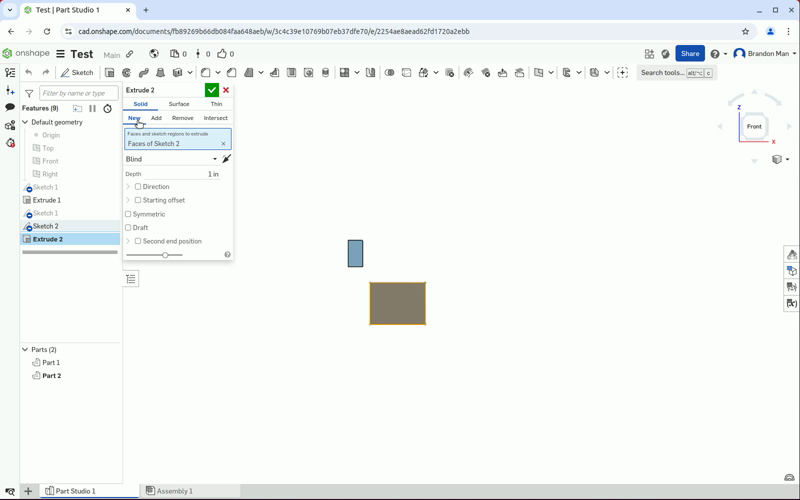
key(tab, 4)
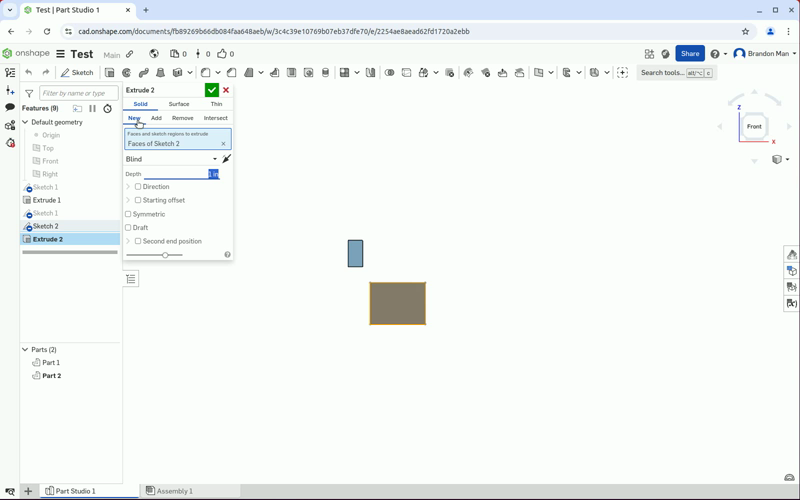
text(4.092)
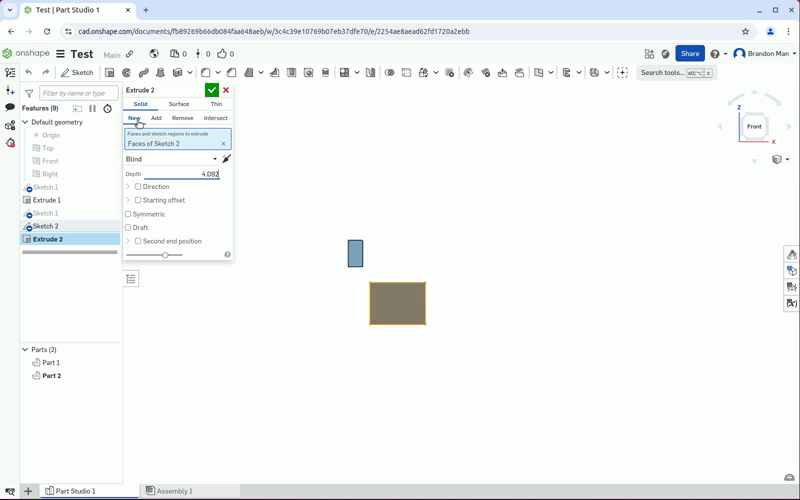
key(enter)
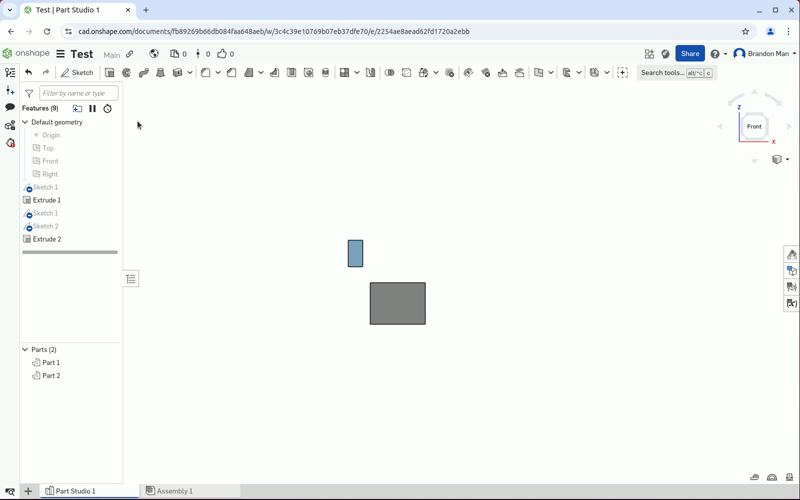
key(shift+h)
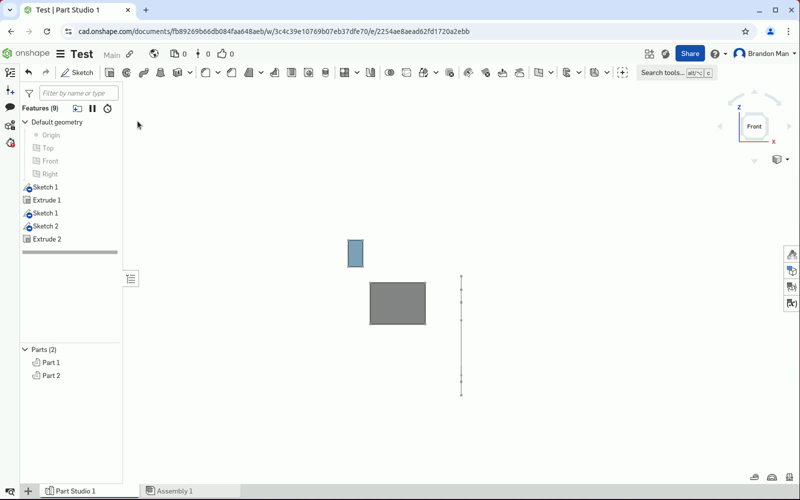
key(shift+h)
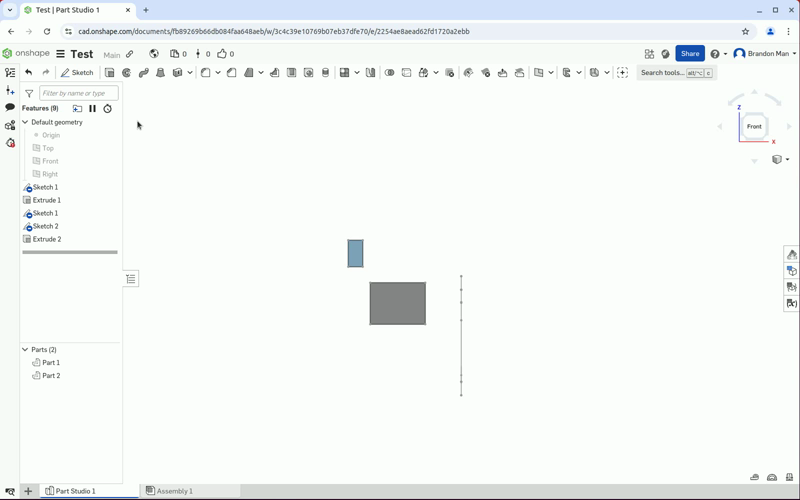
key(shift+7)
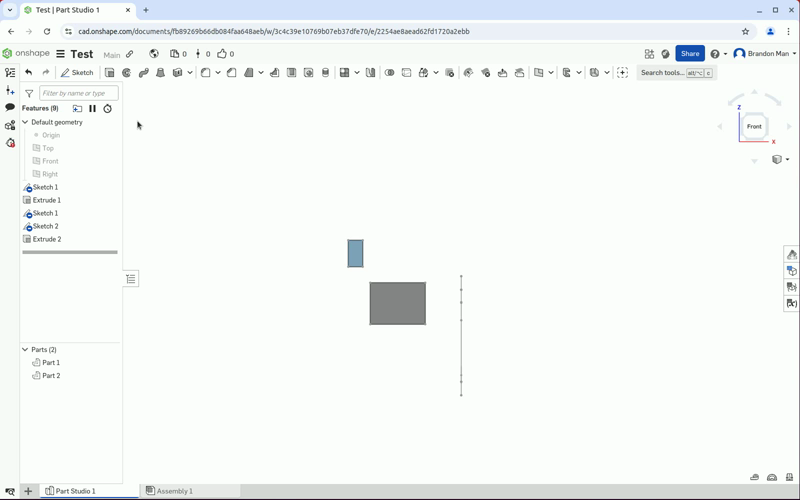
key(left, 2)
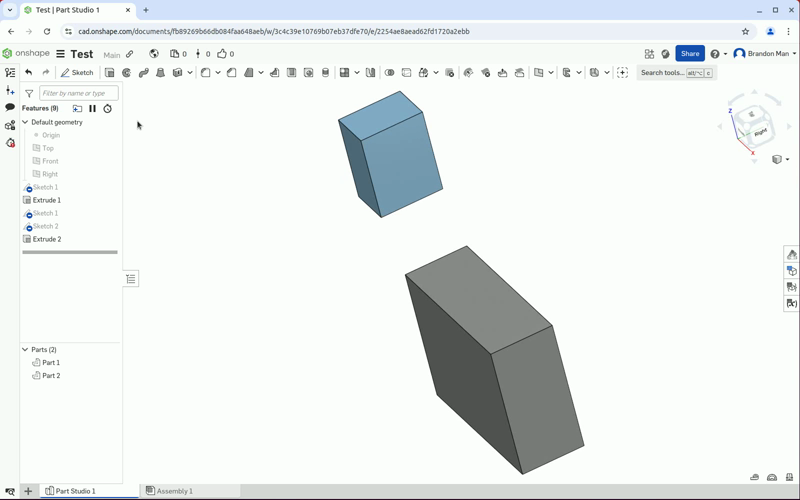
key(down, 2)
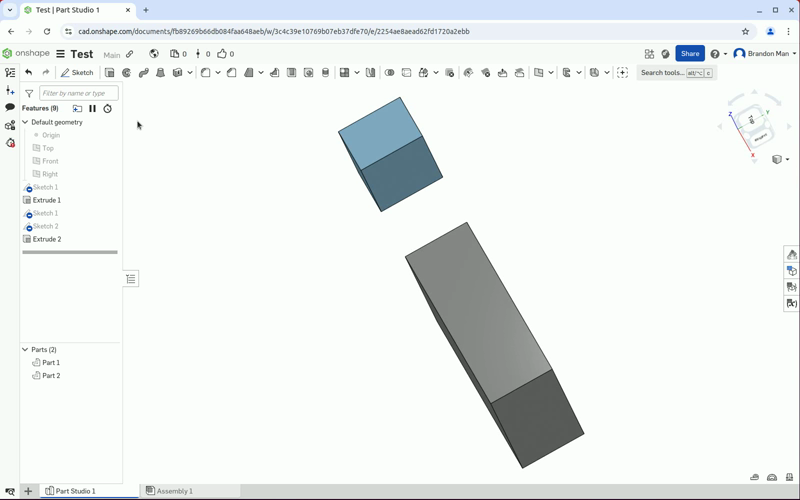
key(up, 2)
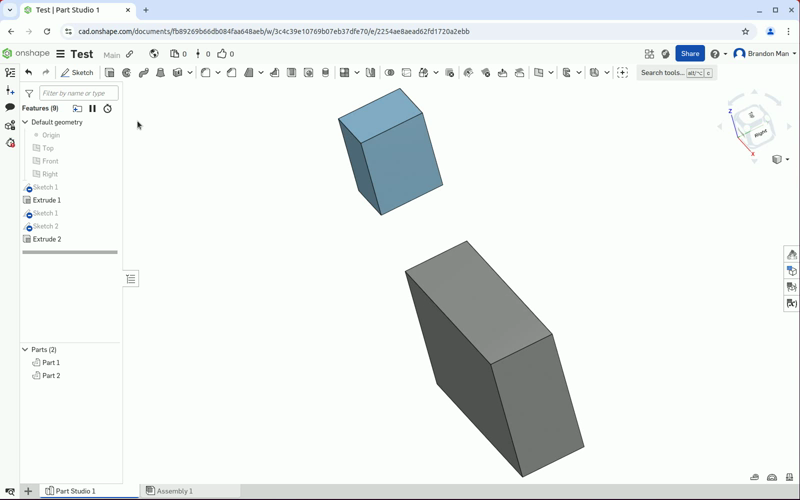
key(right, 2)
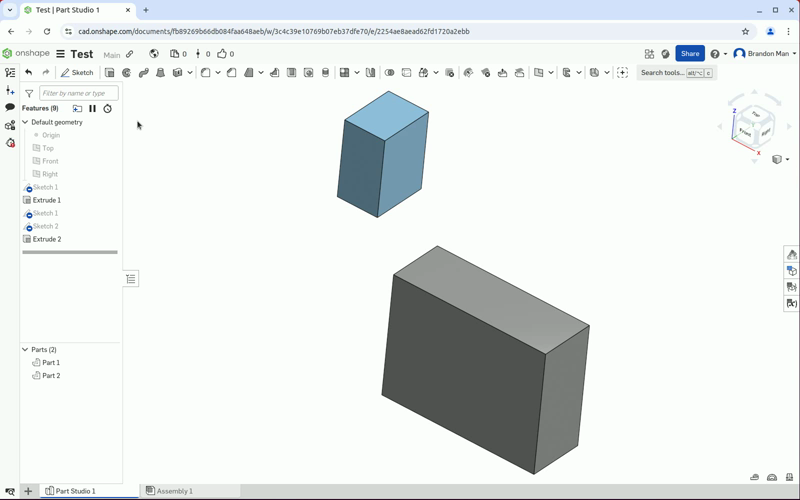
mouse_move(73, 189)
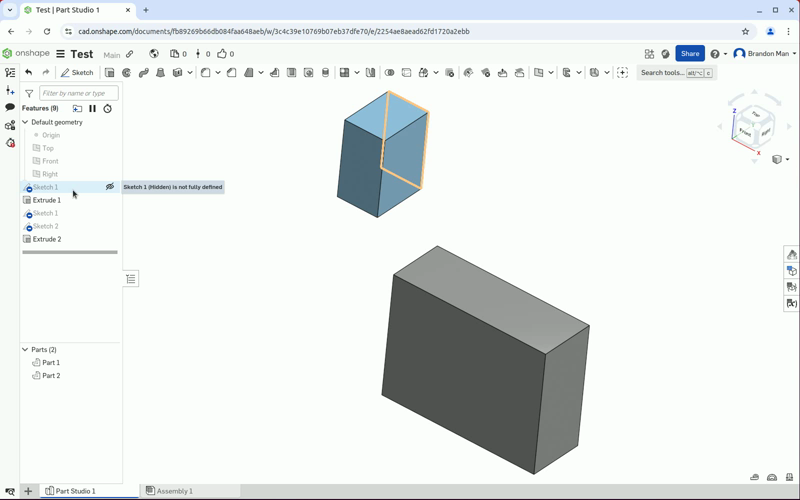
click(73, 189)